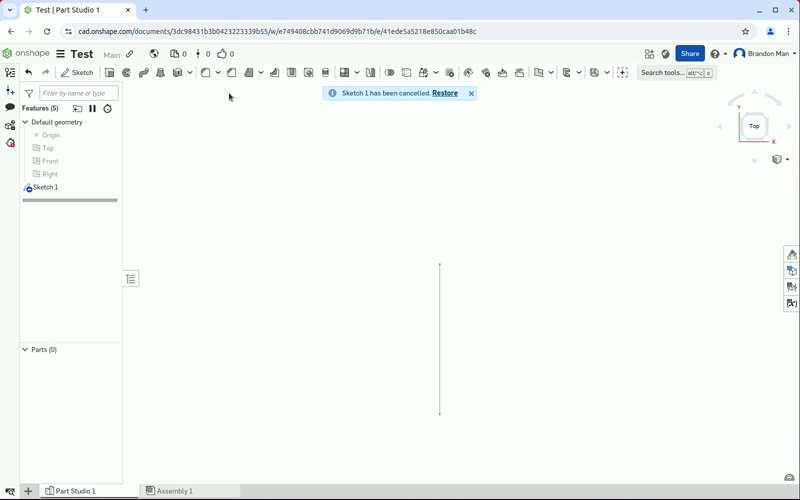
key(shift+h)
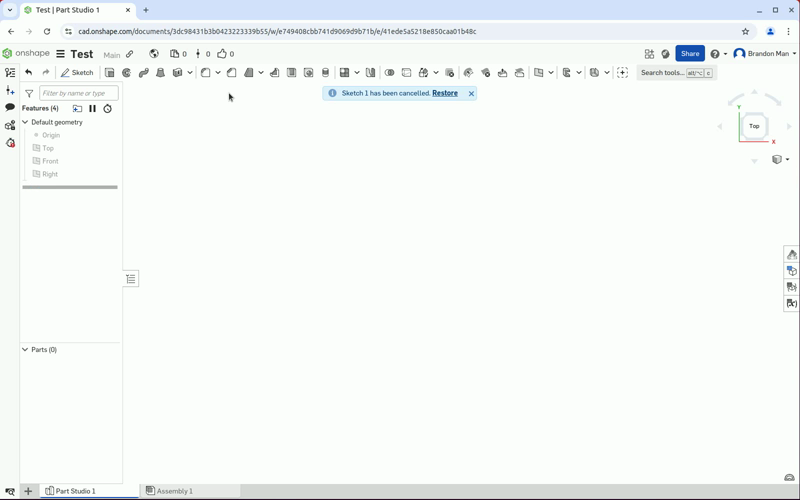
key(shift+s)
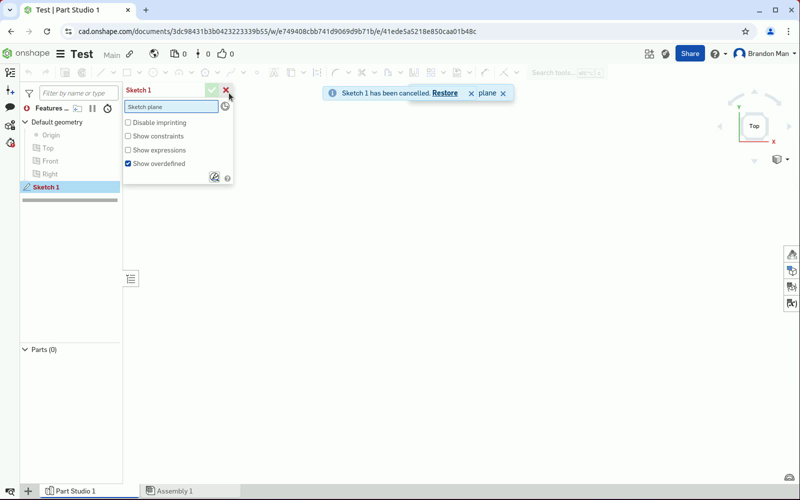
mouse_move(73, 150)
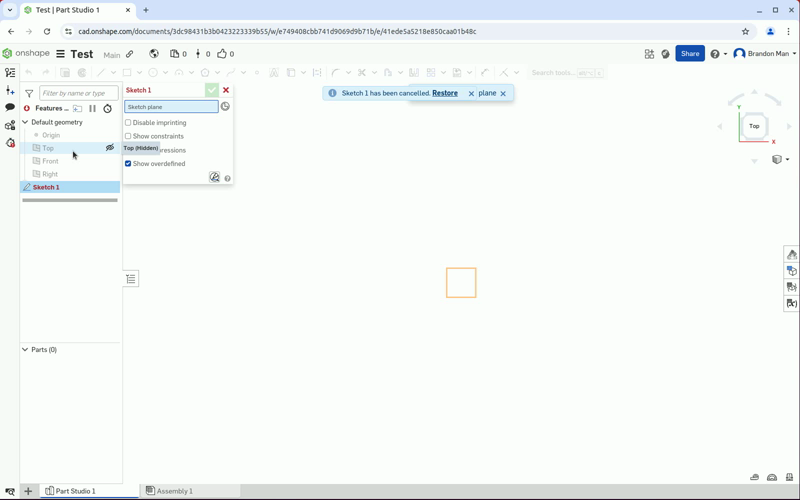
click(73, 150)
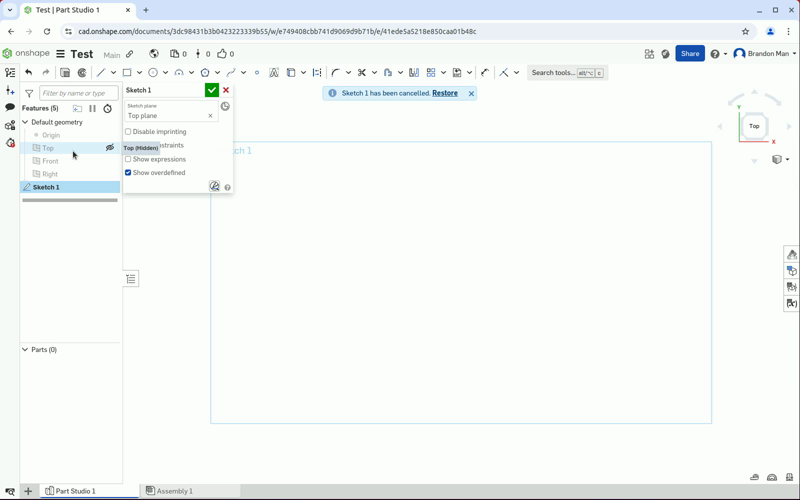
mouse_move(73, 352)
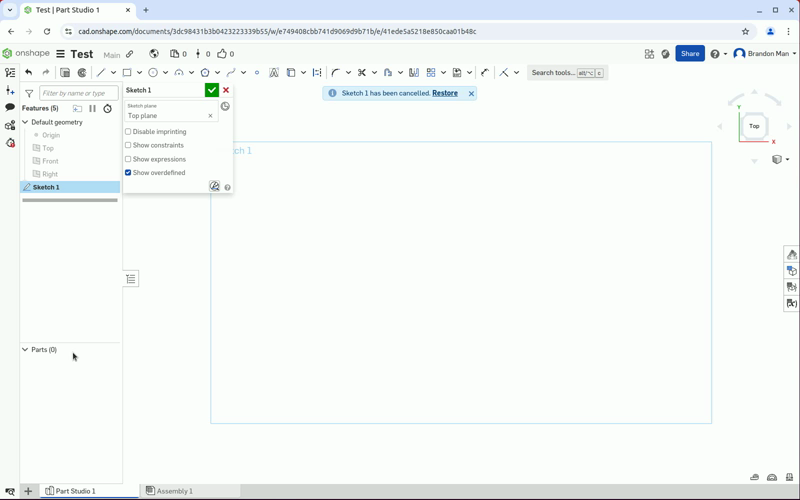
key(y)
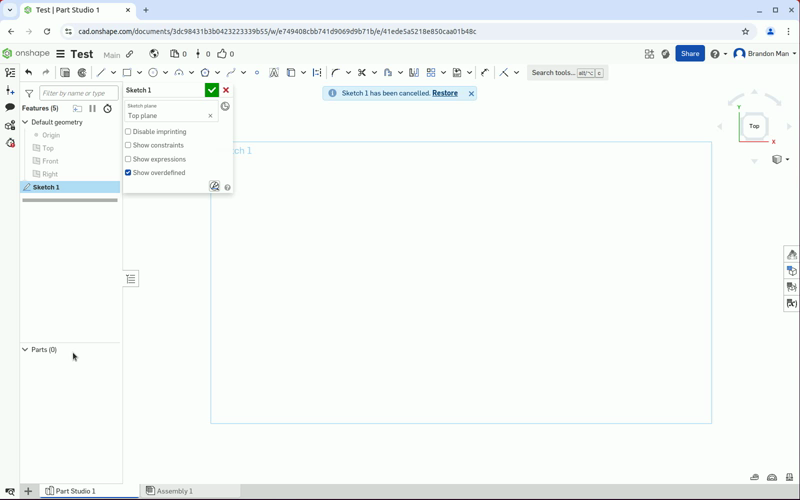
key(l)
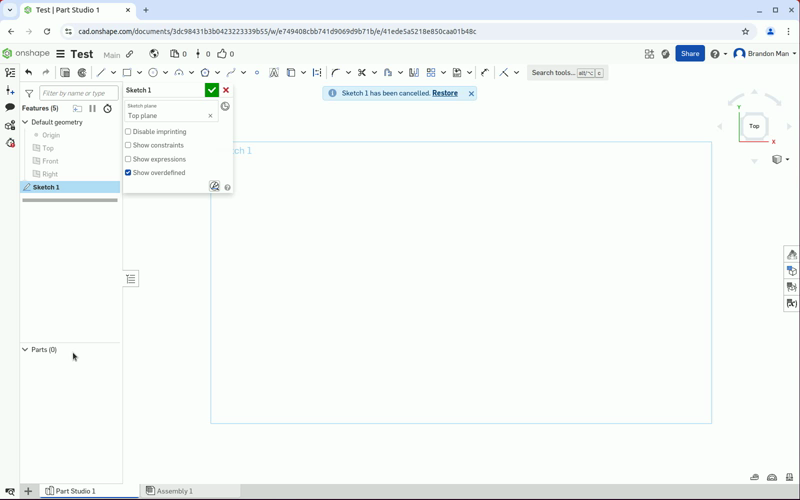
key_down(shift)
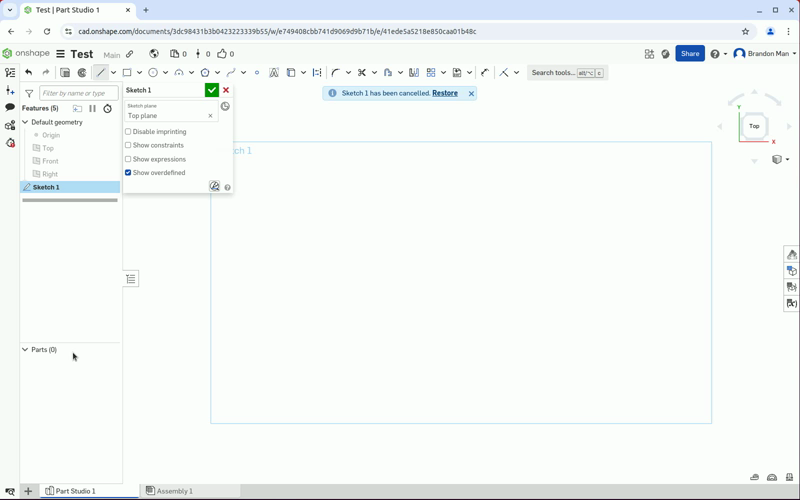
mouse_move(404, 379)
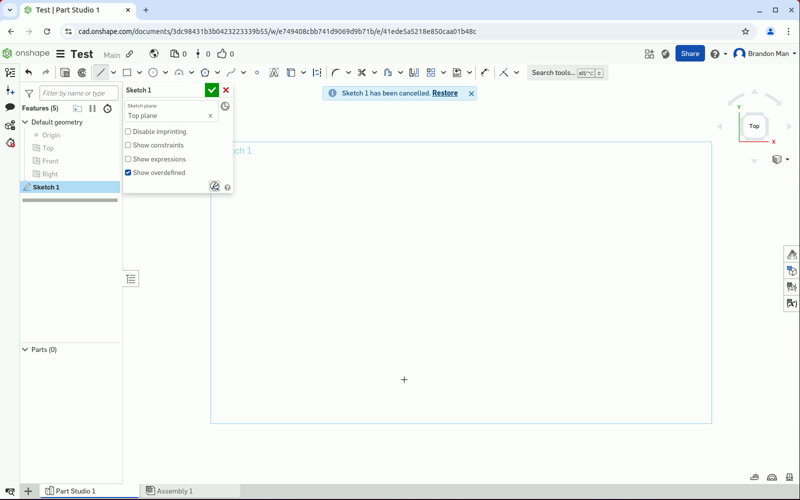
click(404, 379)
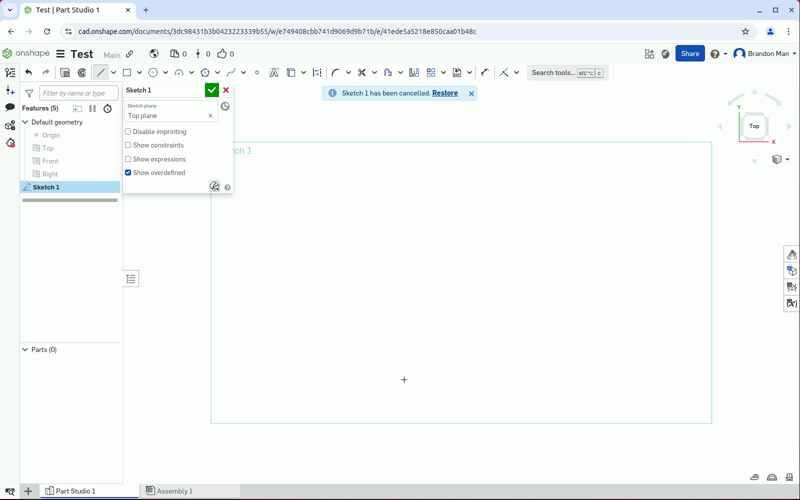
key_up(shift)
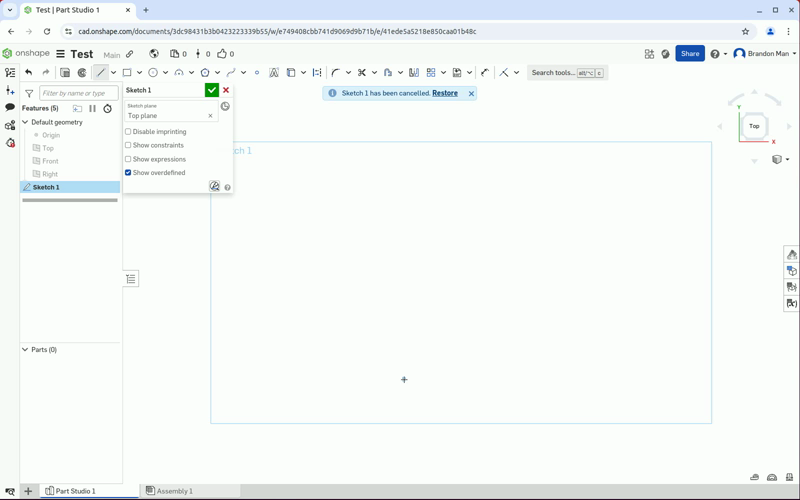
key_down(shift)
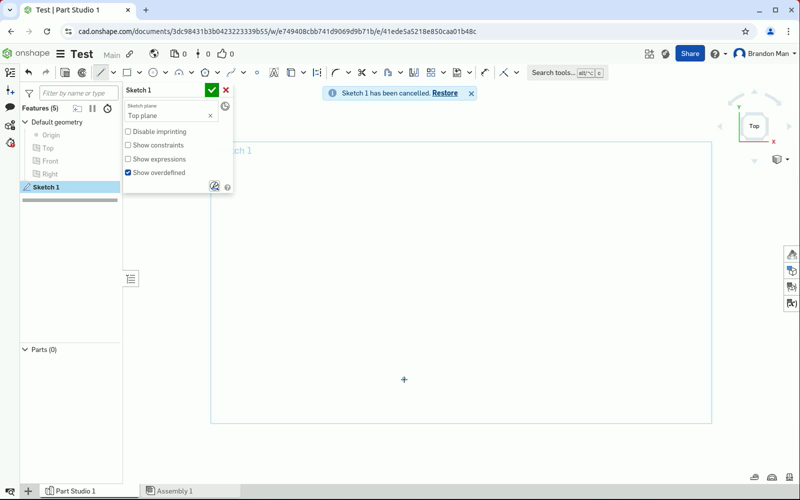
mouse_move(516, 379)
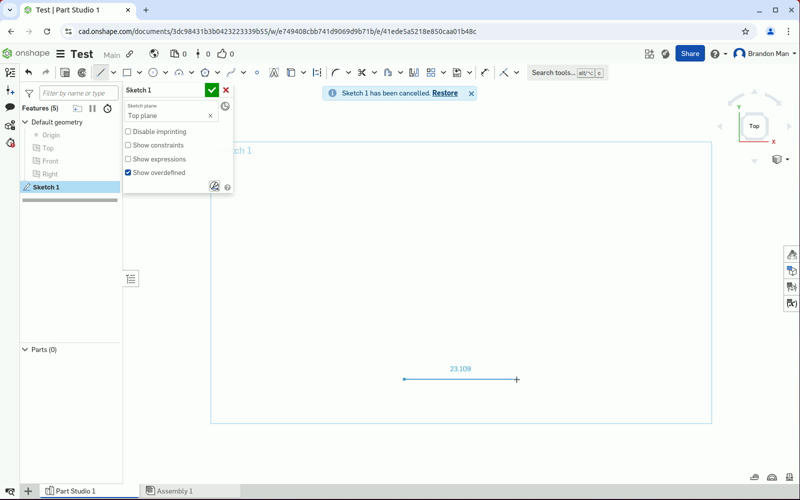
click(516, 379)
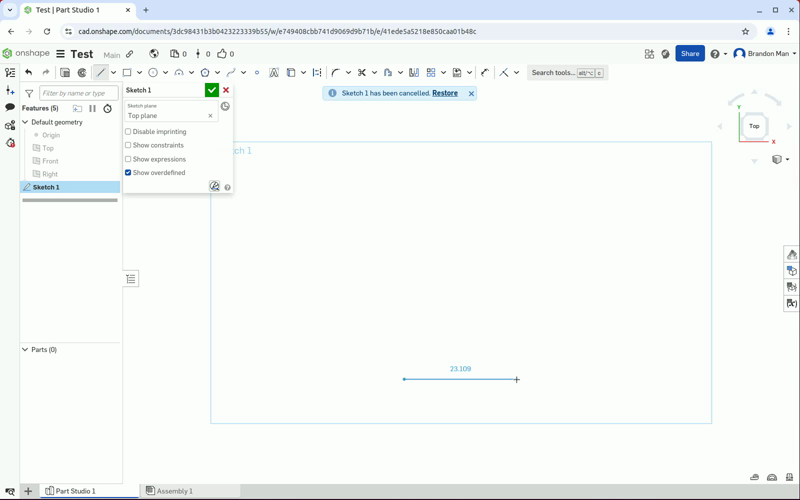
key_up(shift)
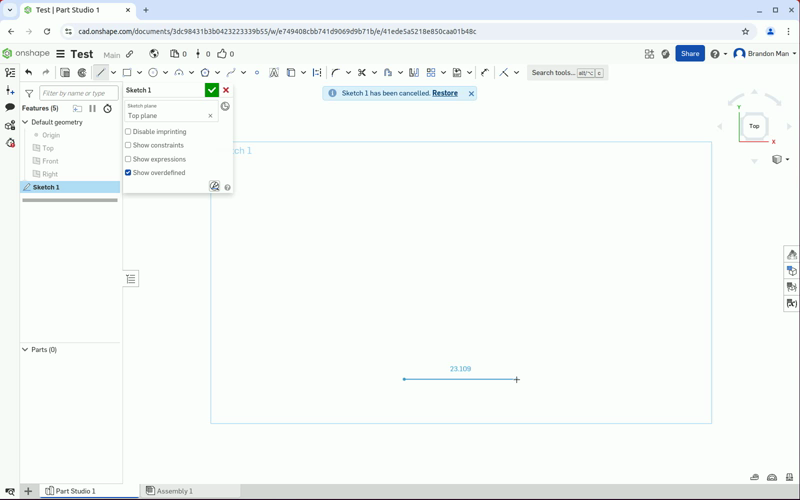
key_down(shift)
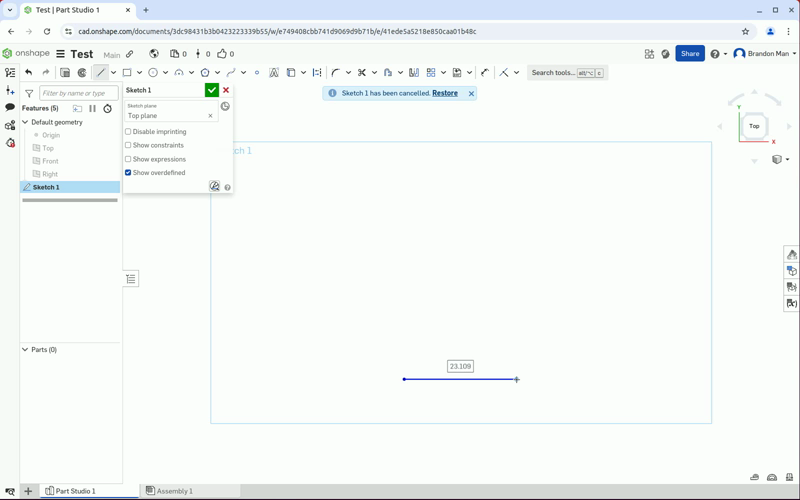
mouse_move(546, 379)
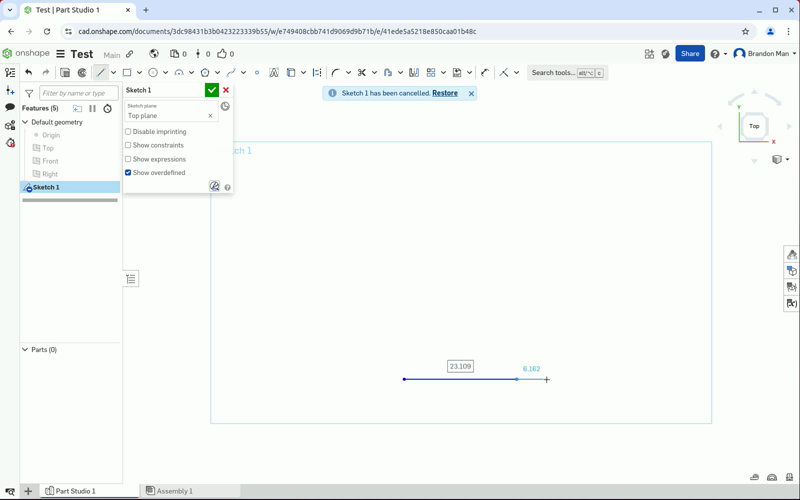
mouse_move(516, 322)
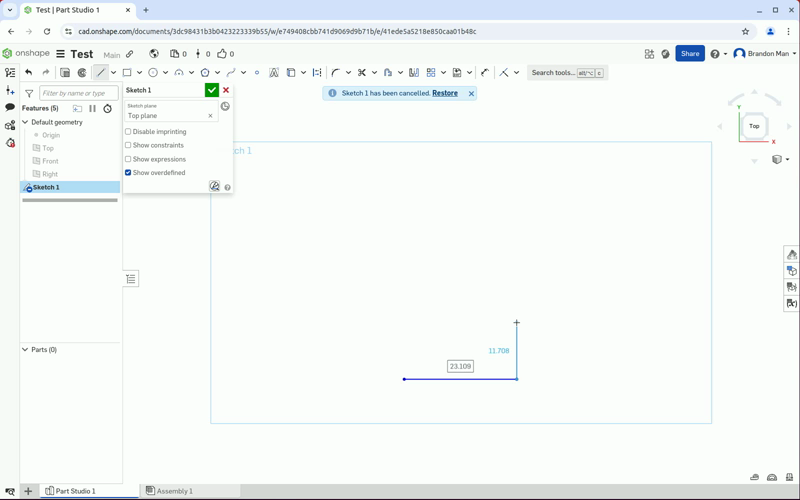
click(516, 322)
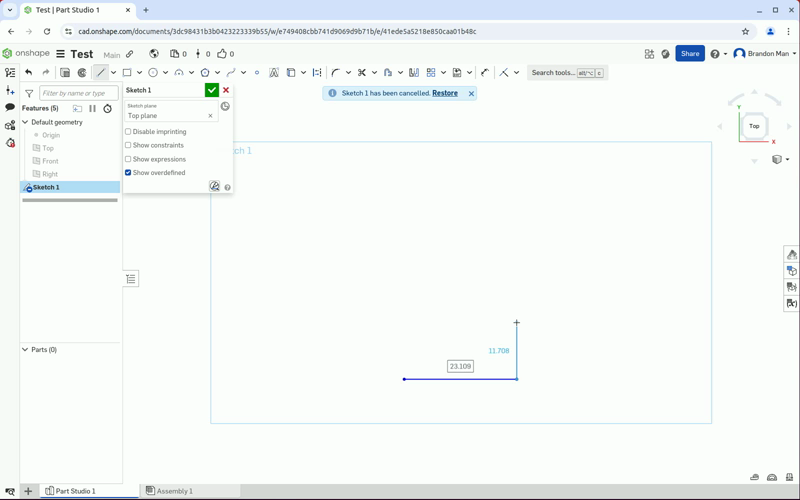
key_up(shift)
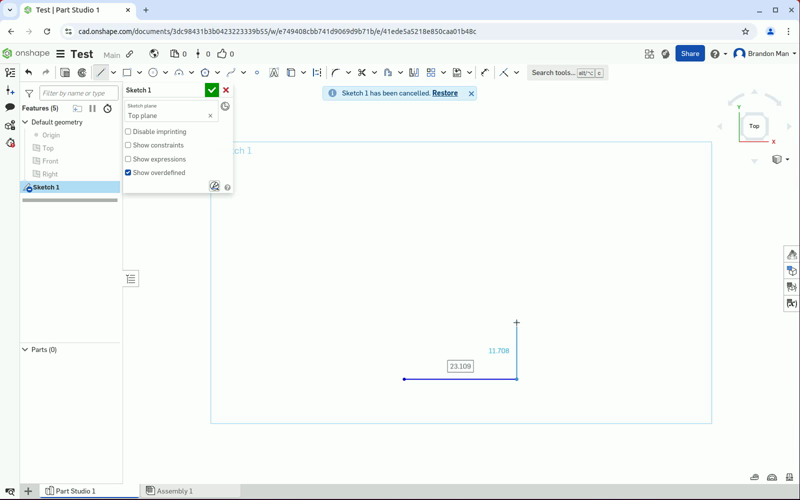
key_down(shift)
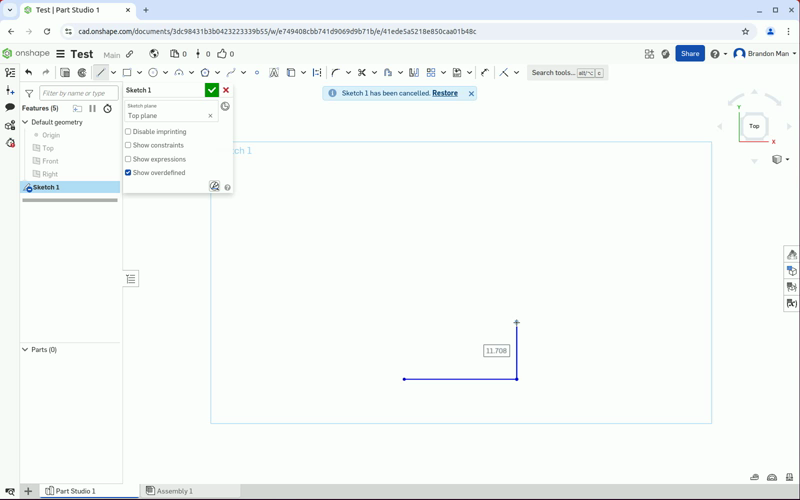
mouse_move(404, 322)
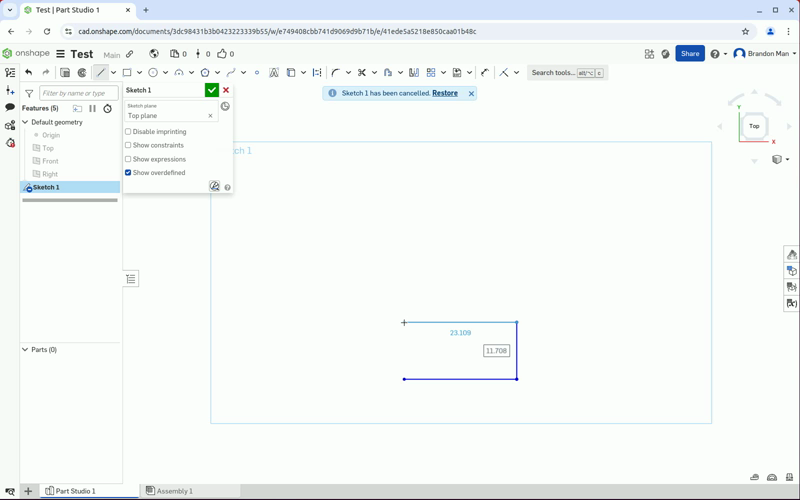
click(404, 322)
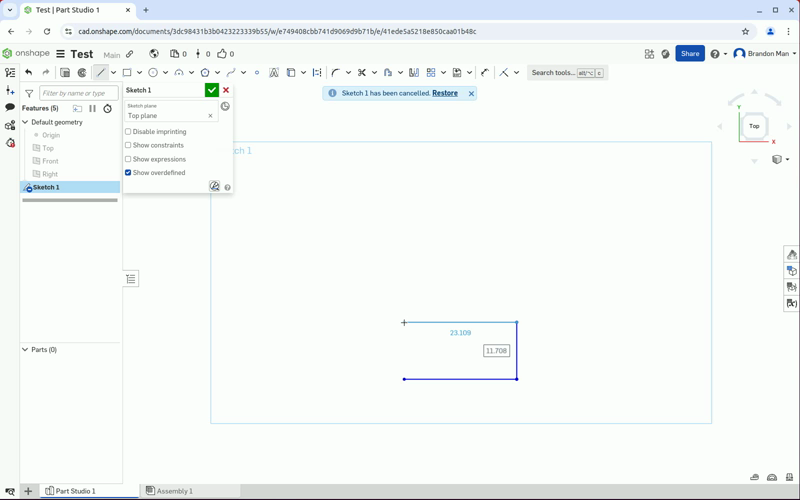
key_up(shift)
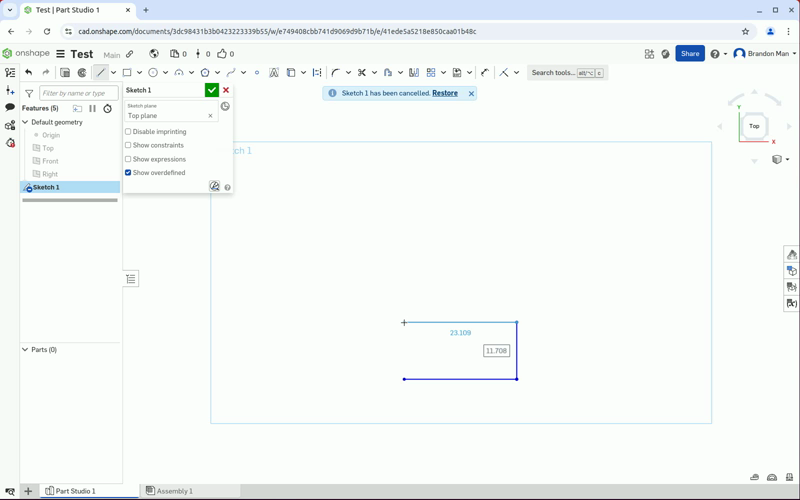
mouse_move(434, 322)
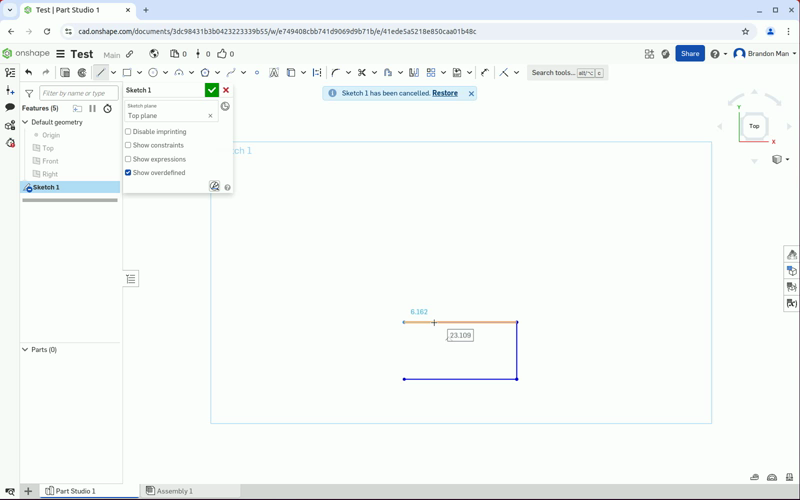
key_down(shift)
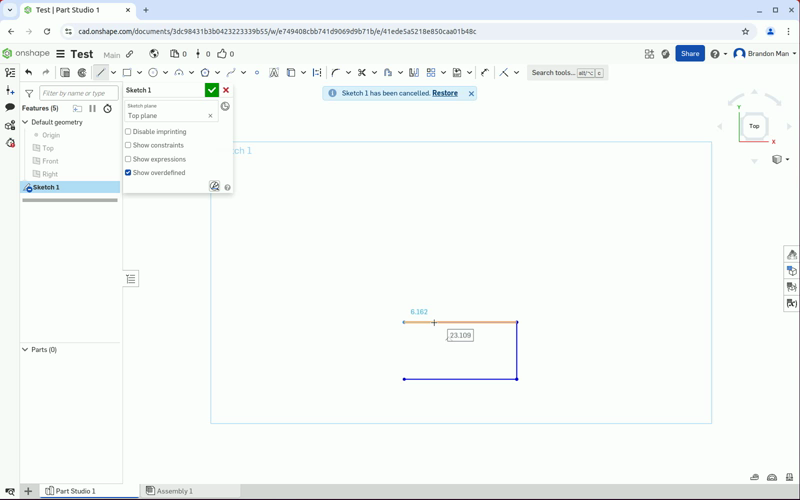
mouse_move(404, 379)
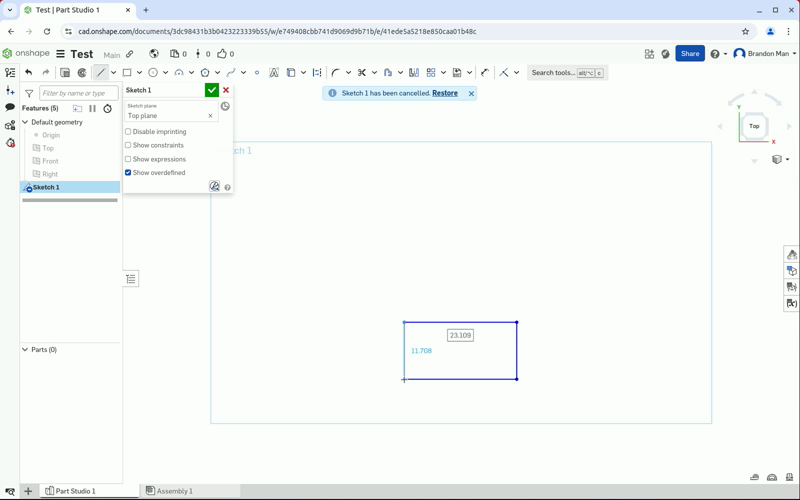
key_up(shift)
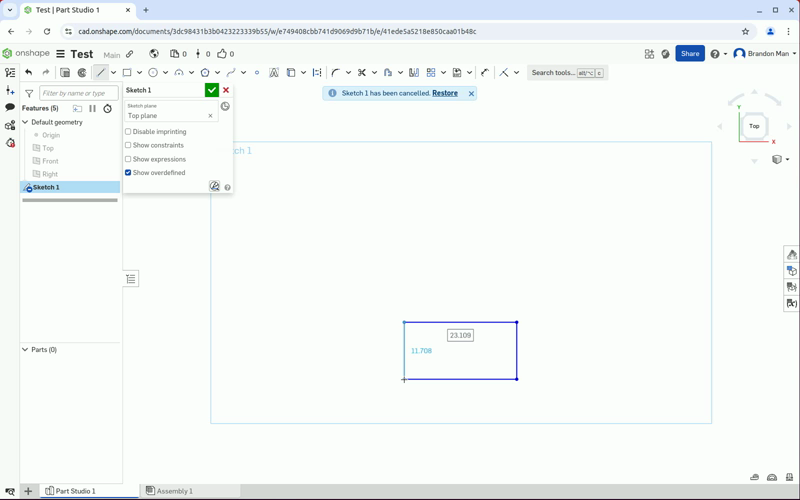
click(404, 379)
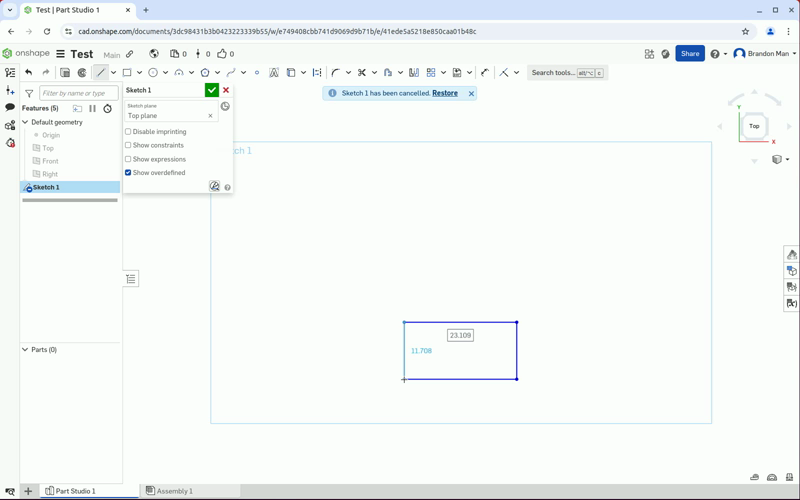
key(esc)
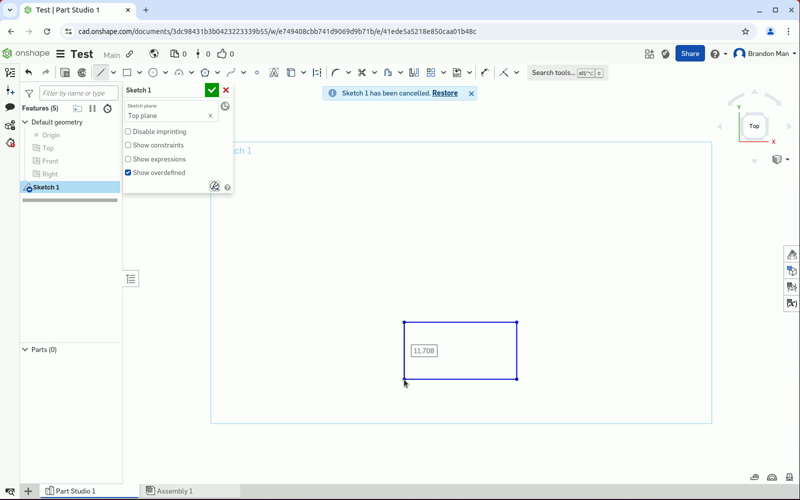
mouse_move(468, 330)
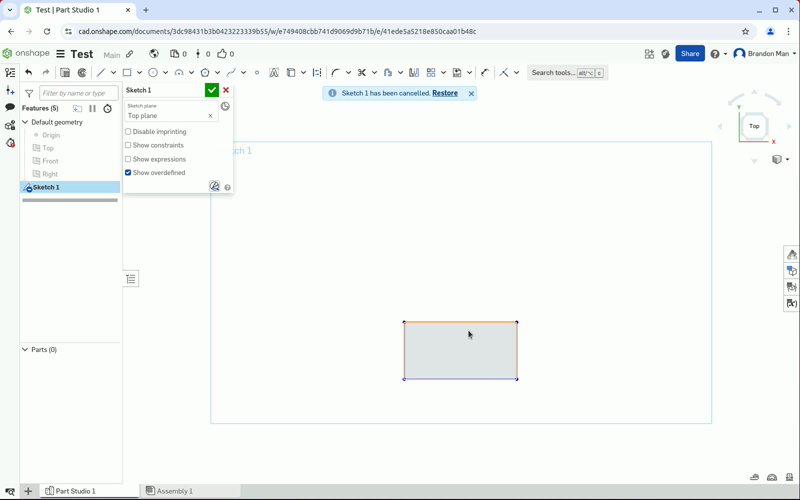
click(468, 330)
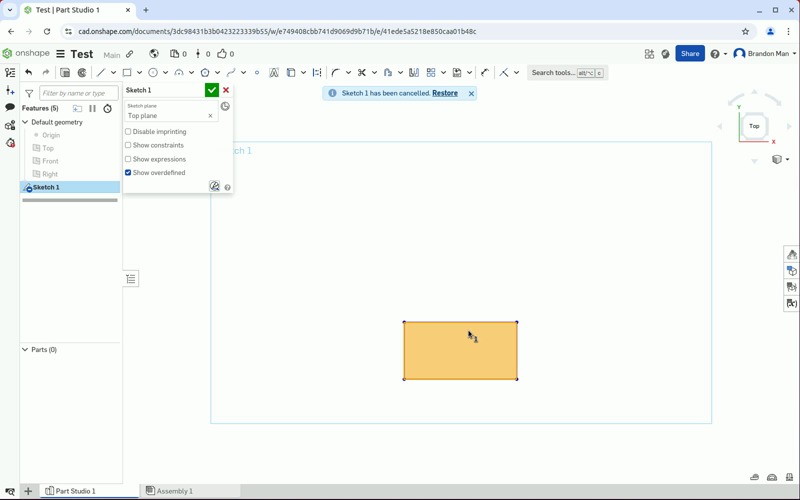
mouse_move(73, 352)
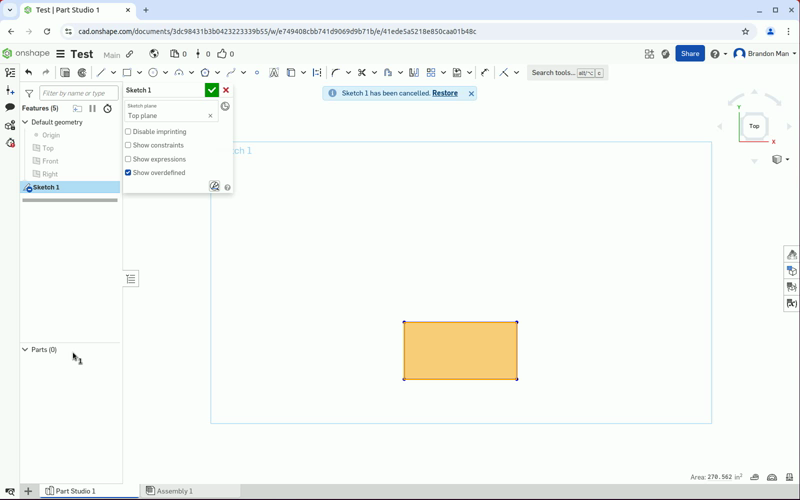
key(shift+y)
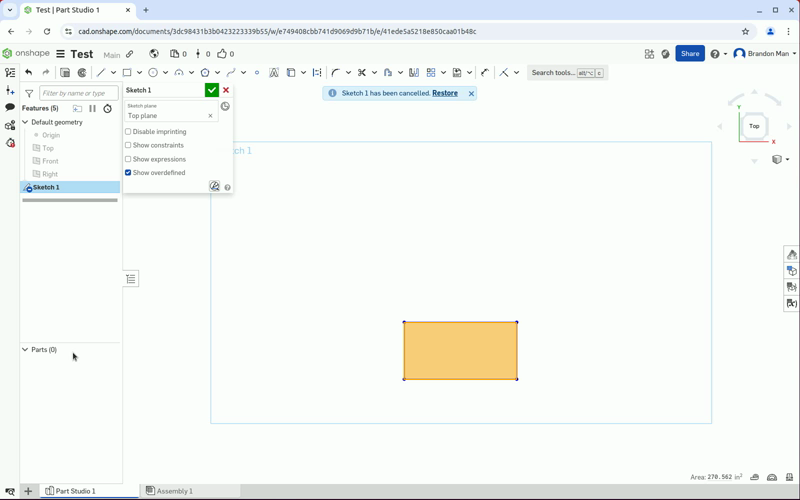
key(shift+e)
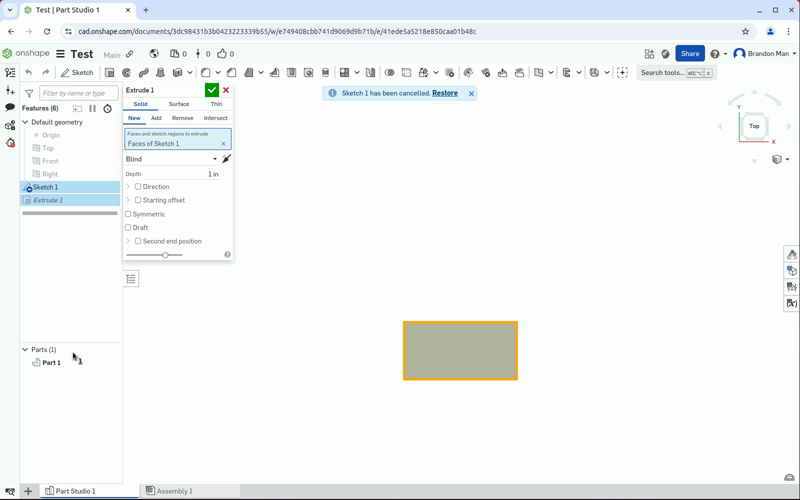
mouse_move(143, 106)
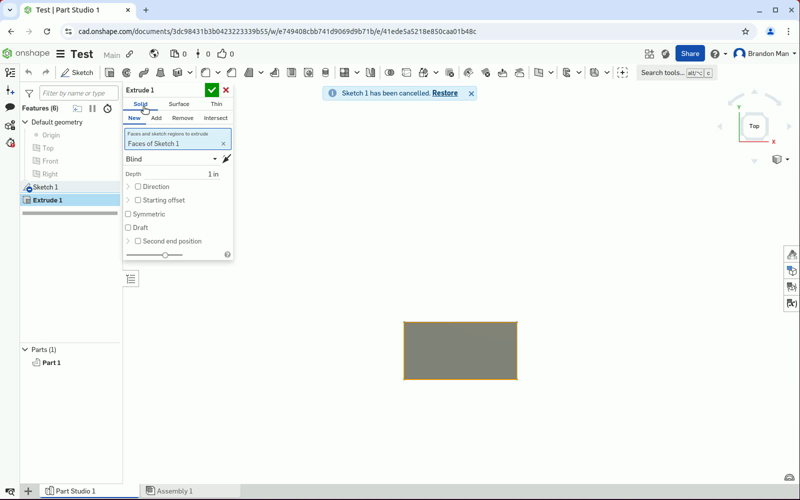
click(143, 106)
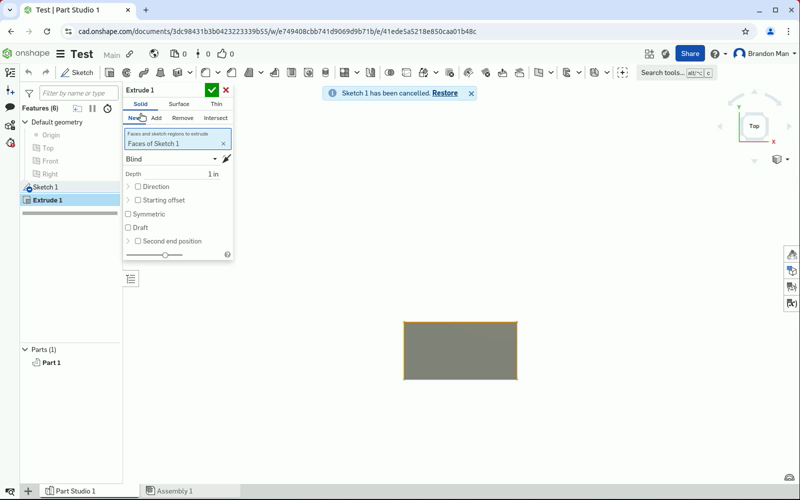
mouse_move(137, 120)
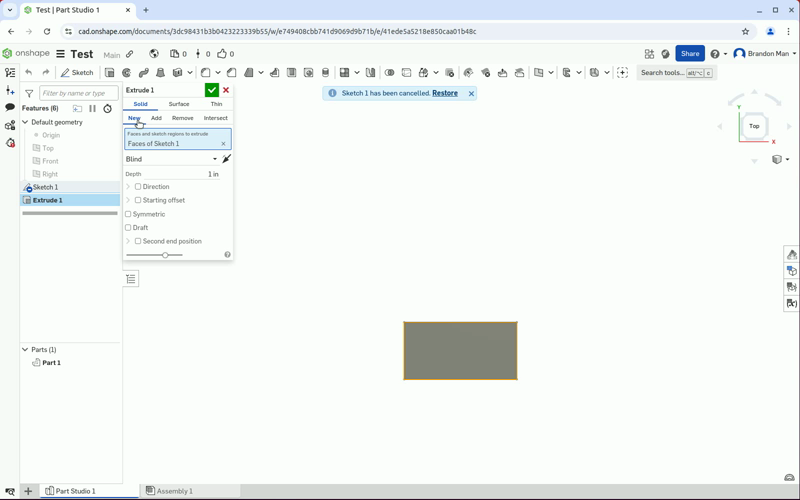
click(137, 120)
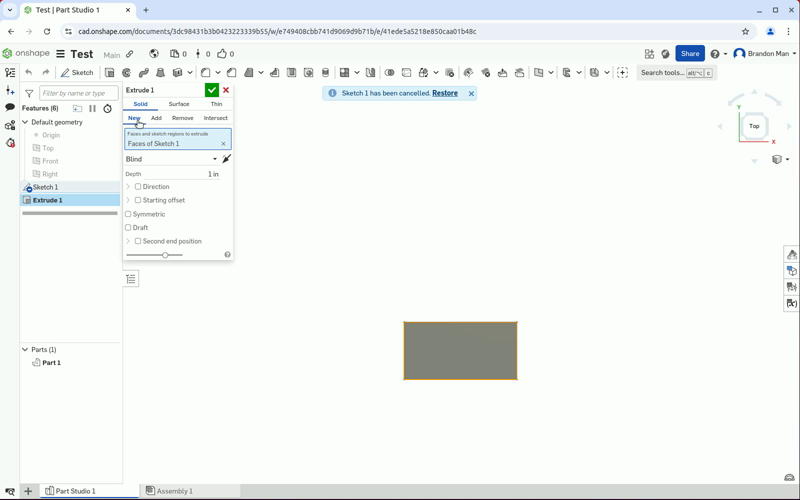
key(tab, 4)
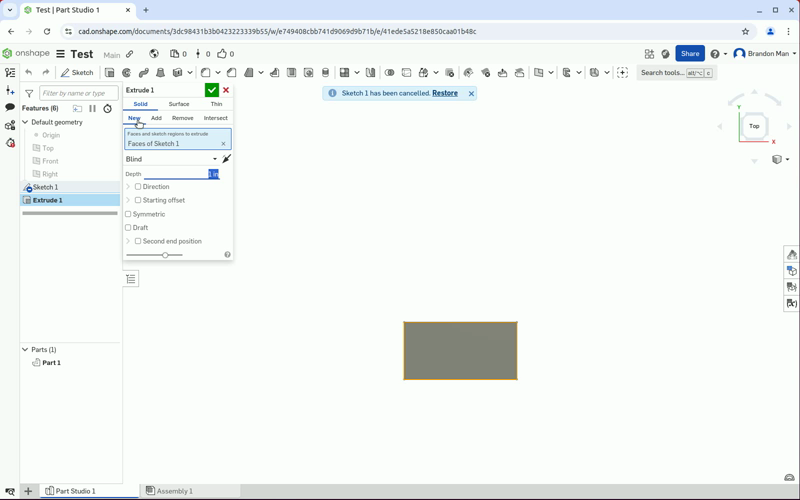
text(6.499)
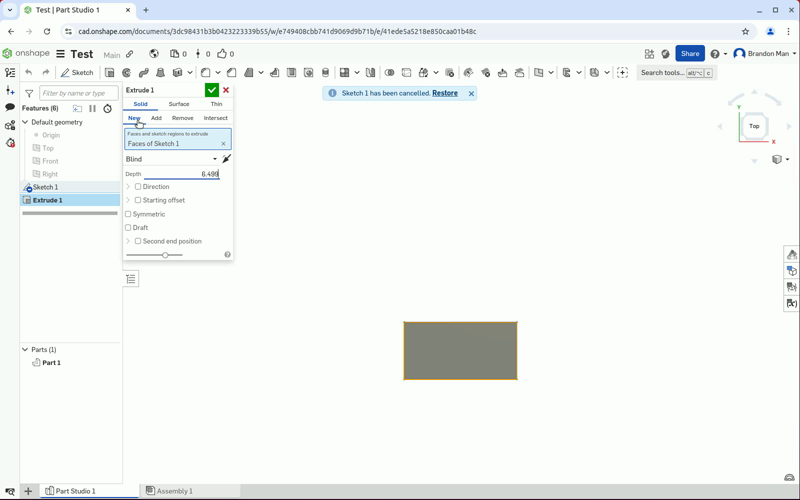
key(enter)
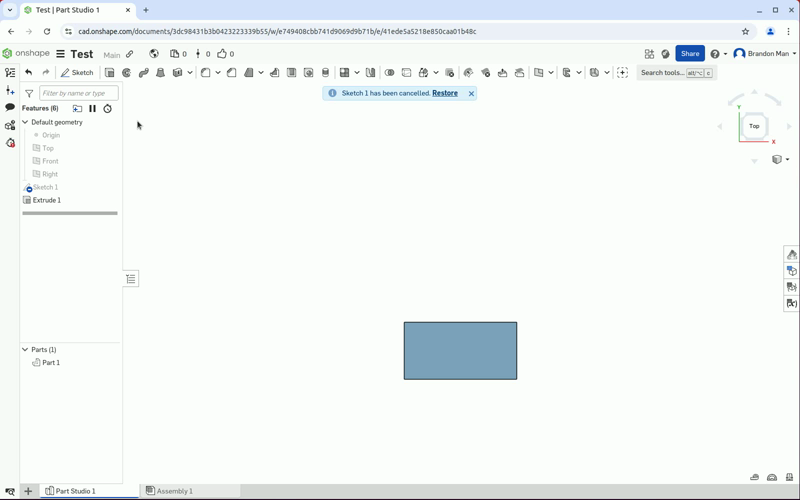
key(shift+h)
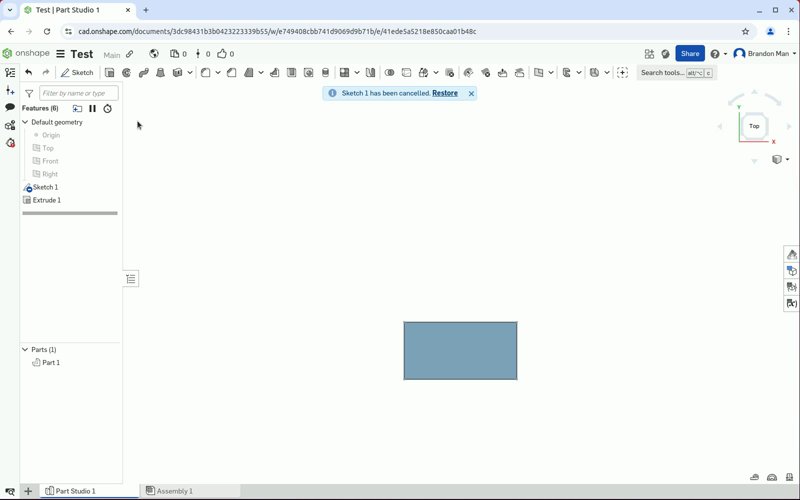
key(shift+h)
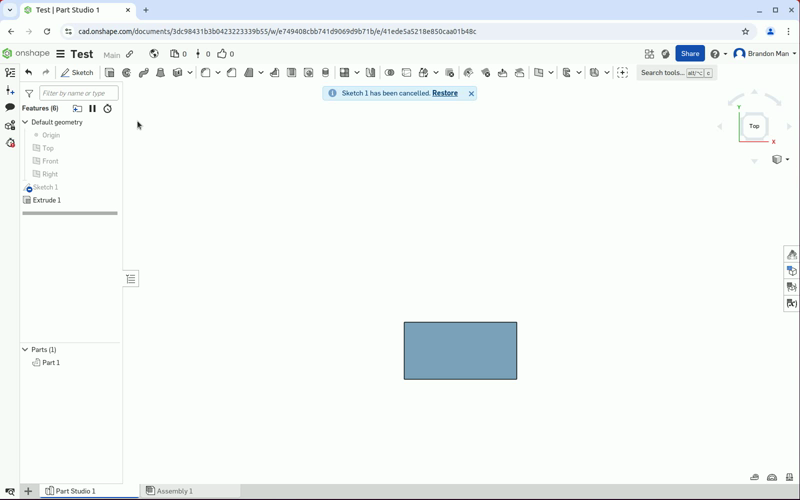
mouse_move(73, 189)
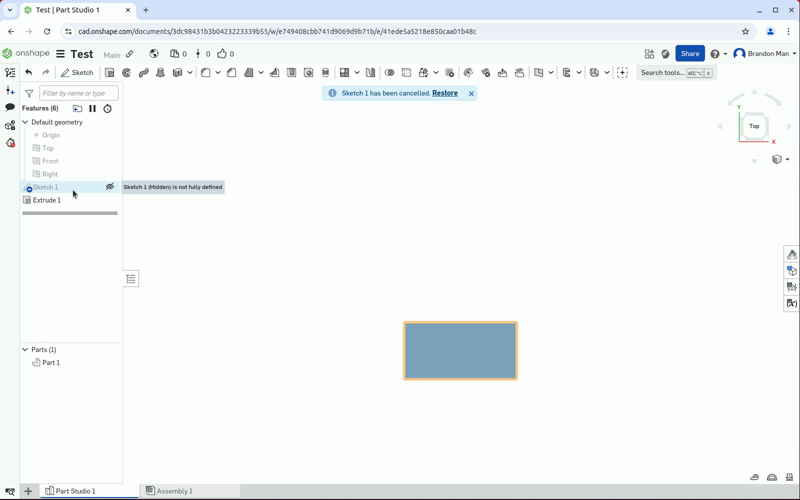
click(73, 189)
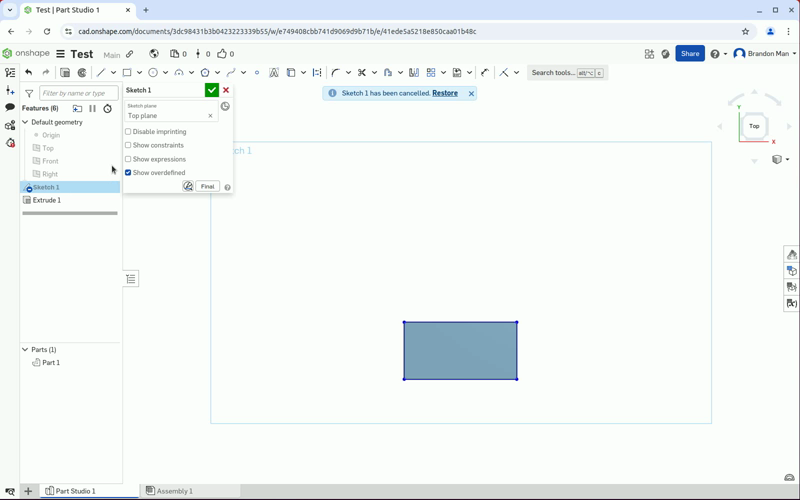
mouse_move(229, 92)
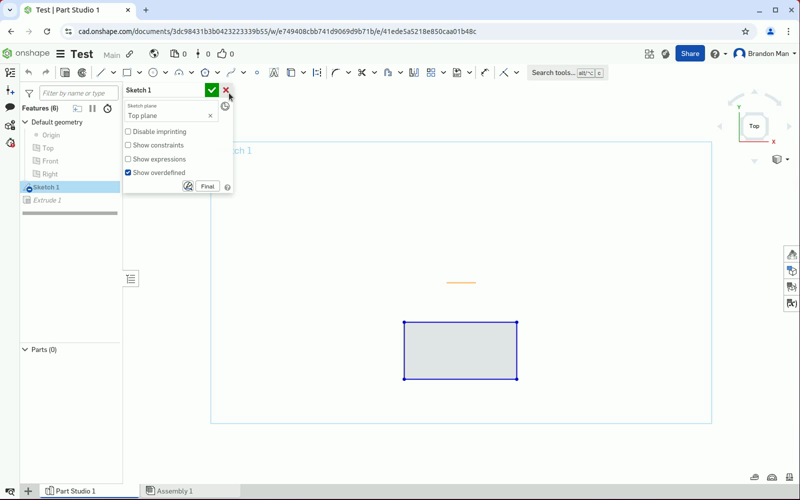
click(229, 92)
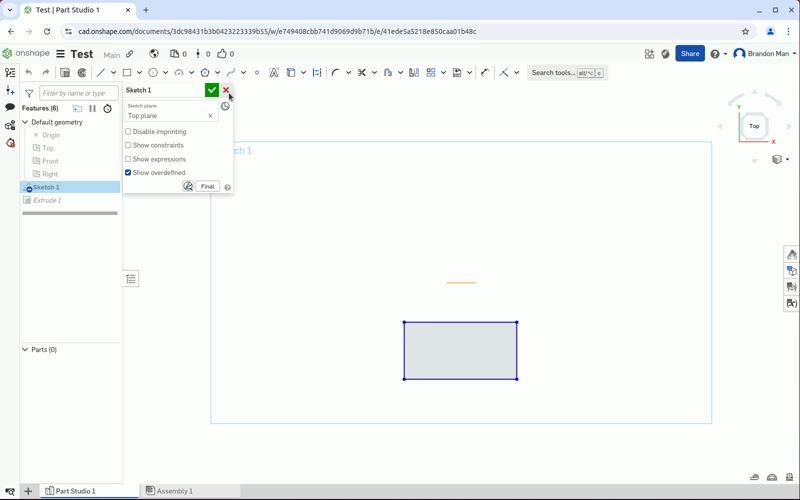
key(shift+s)
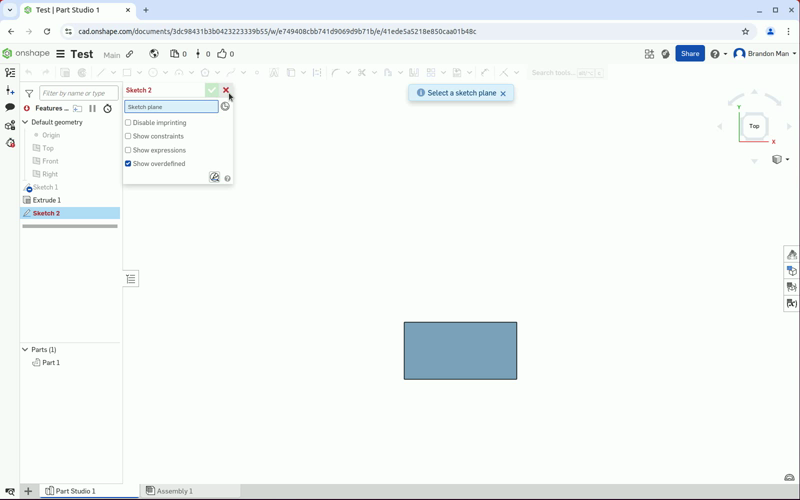
mouse_move(73, 150)
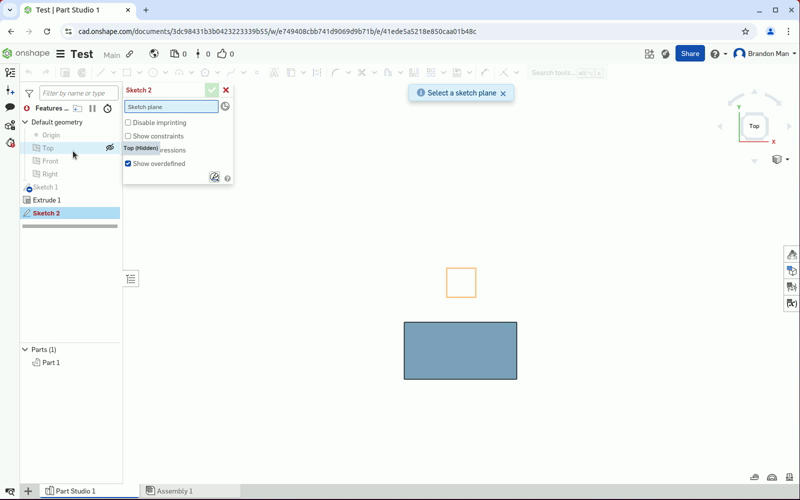
click(73, 150)
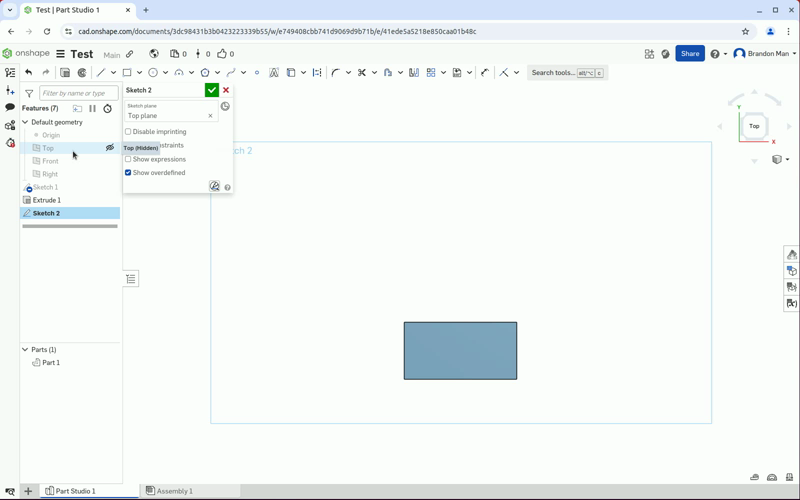
mouse_move(73, 352)
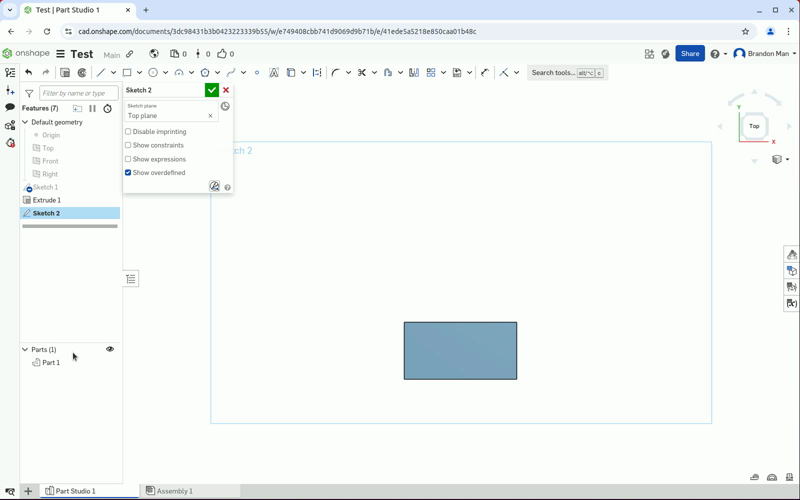
key(y)
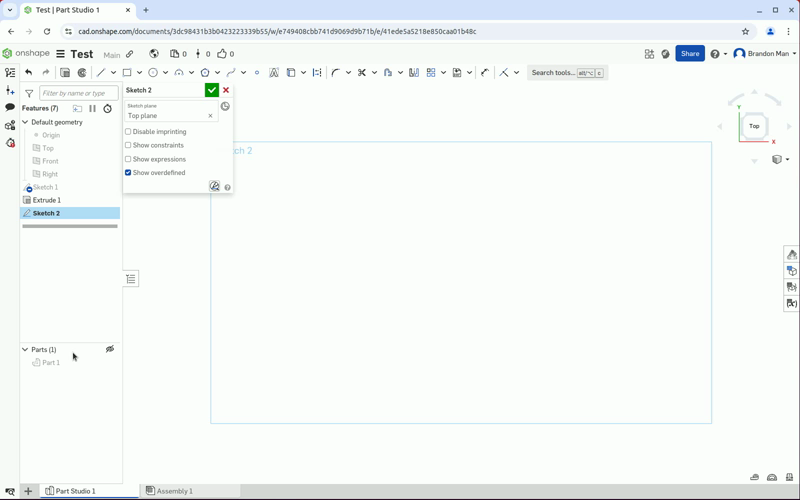
key(l)
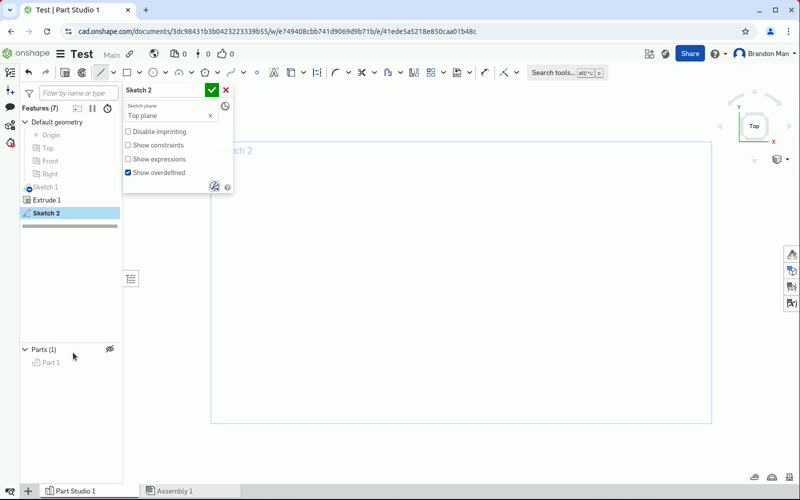
key_down(shift)
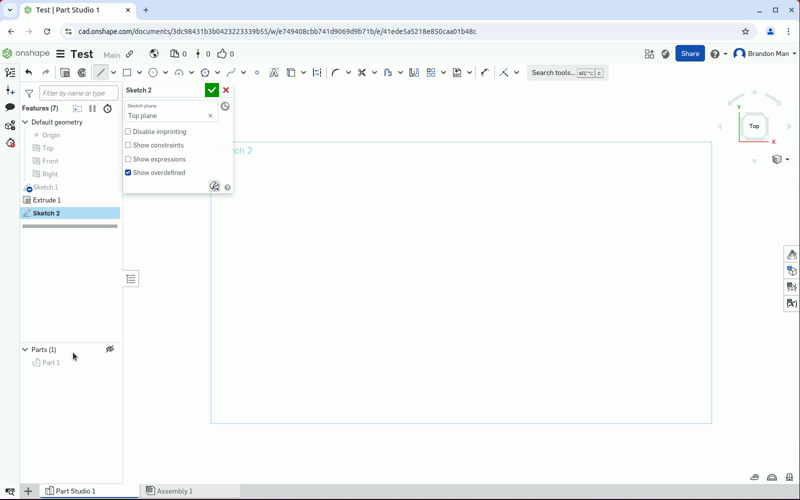
mouse_move(404, 322)
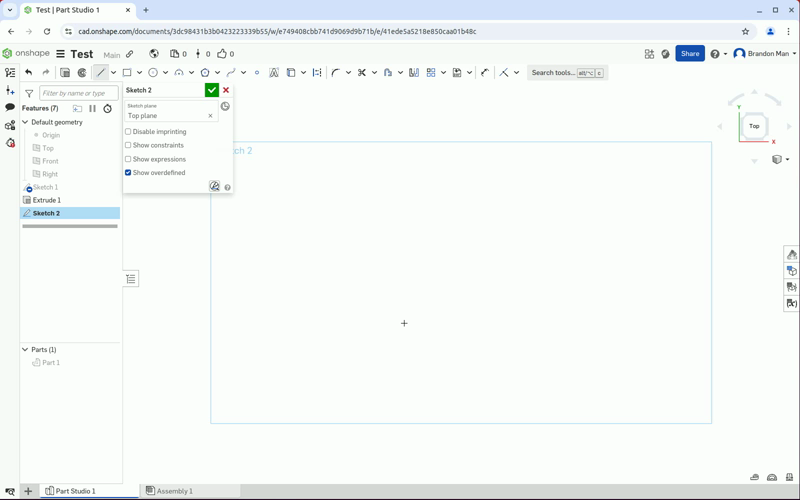
click(404, 322)
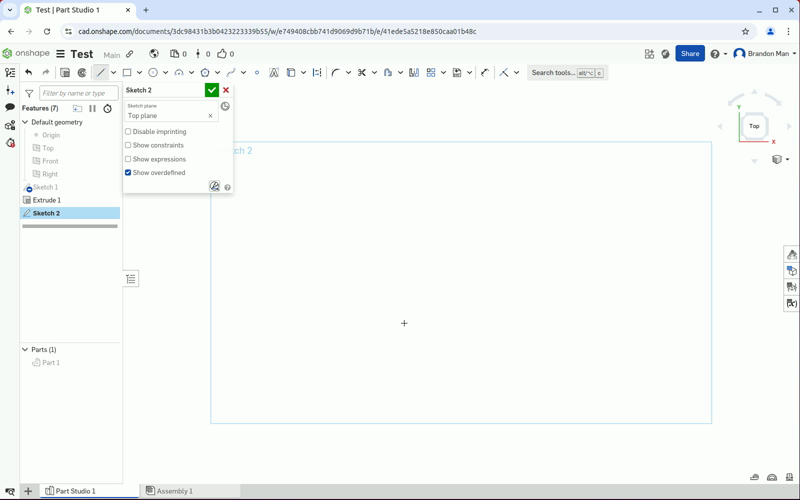
key_up(shift)
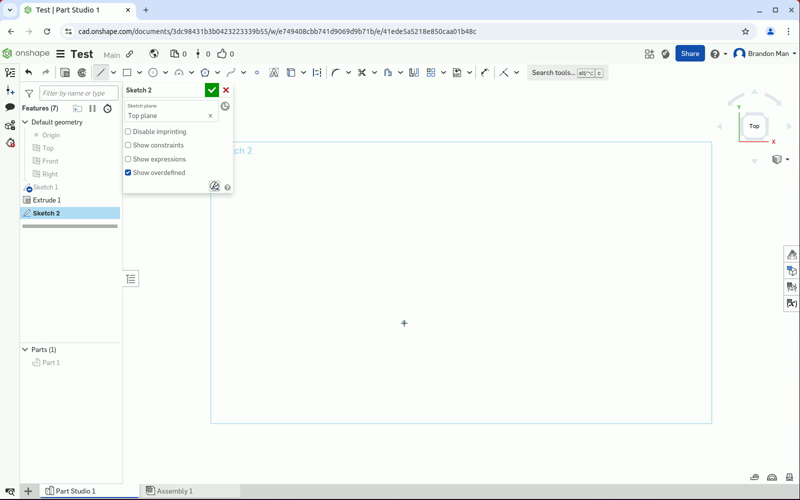
key_down(shift)
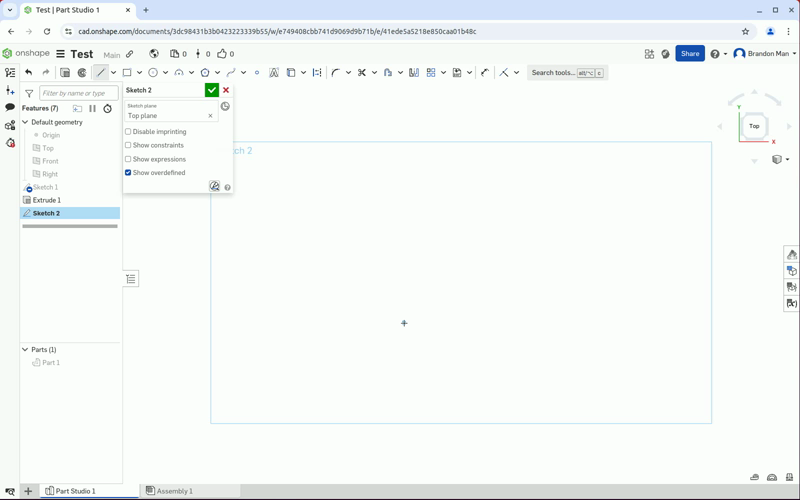
mouse_move(516, 322)
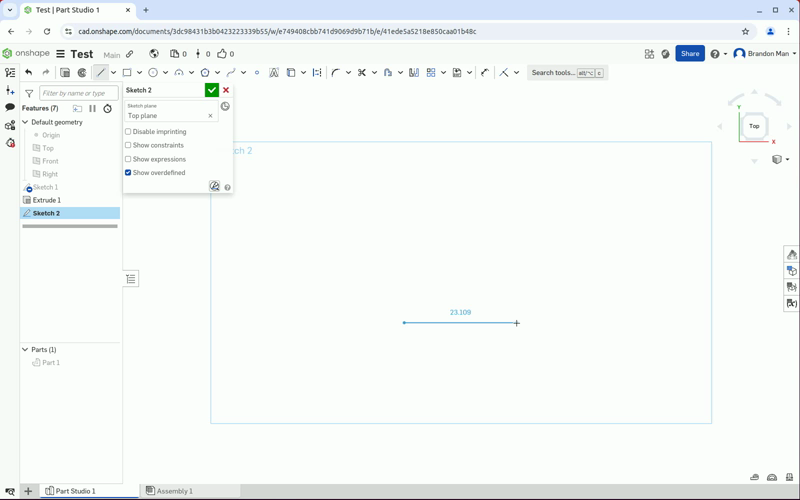
click(516, 322)
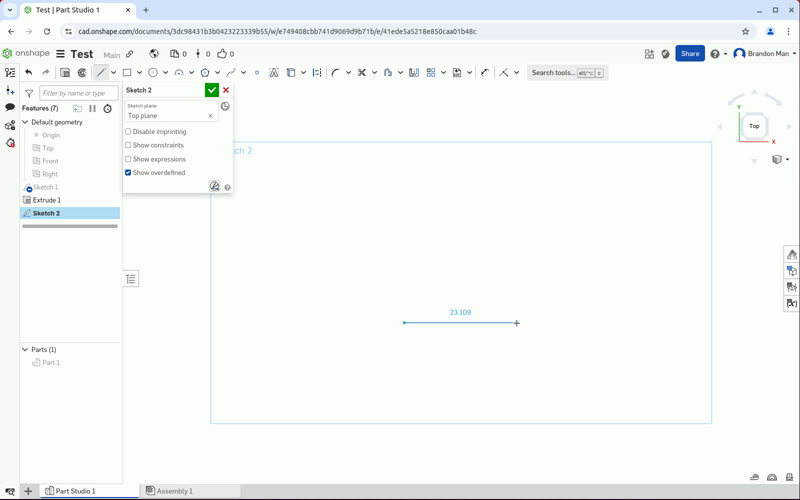
key_up(shift)
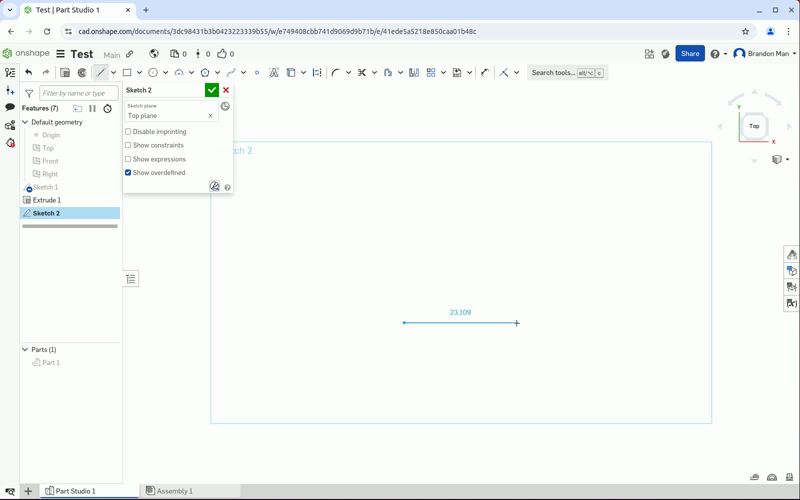
key_down(shift)
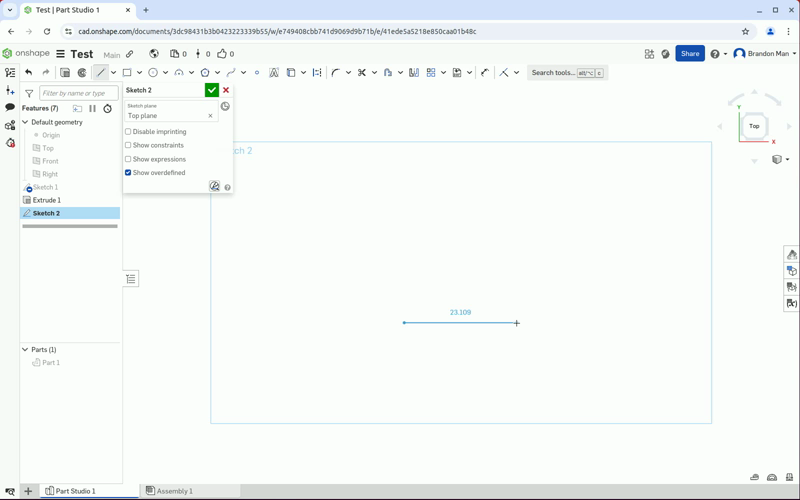
mouse_move(546, 322)
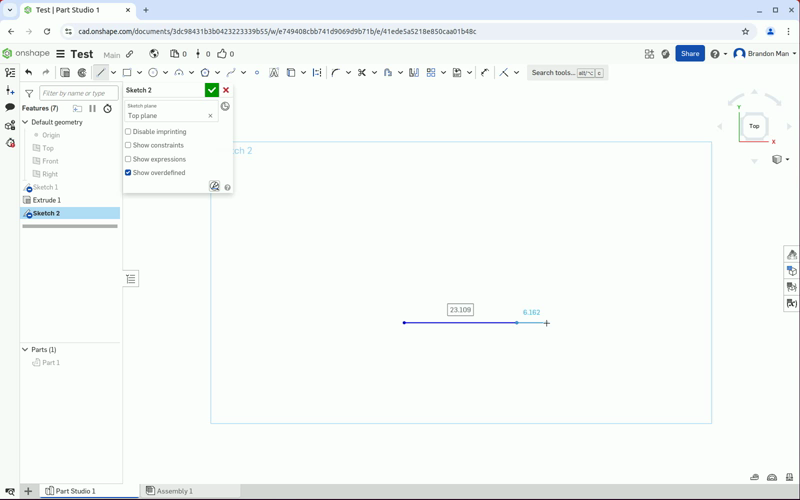
mouse_move(516, 299)
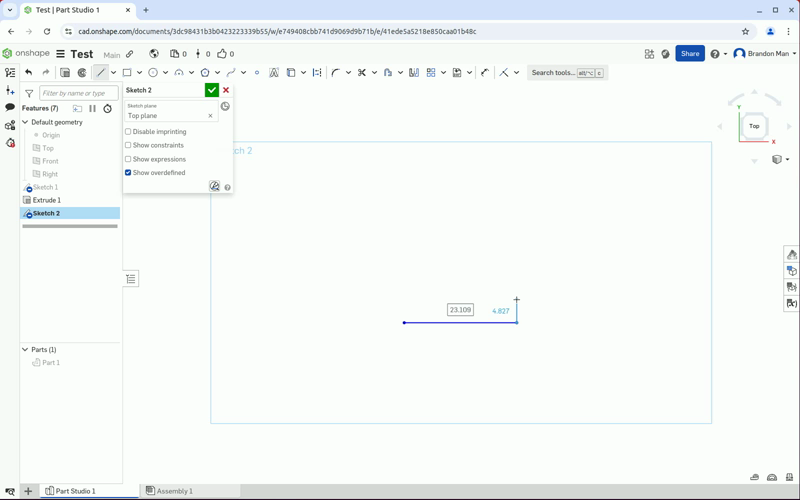
click(516, 299)
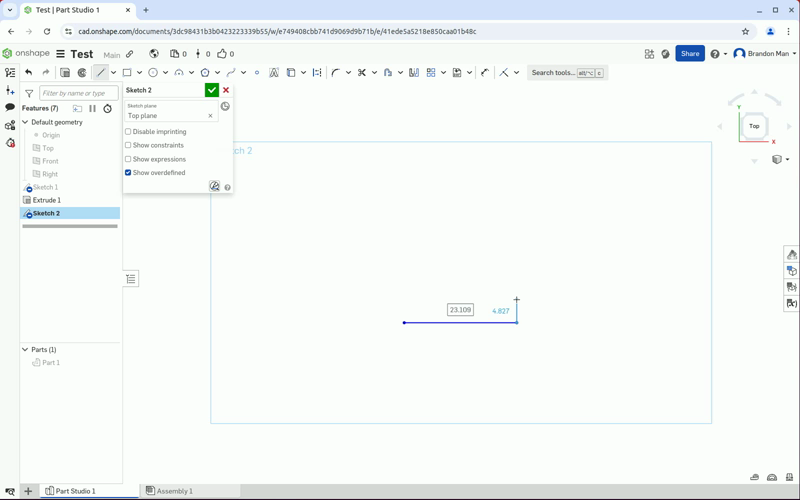
key_up(shift)
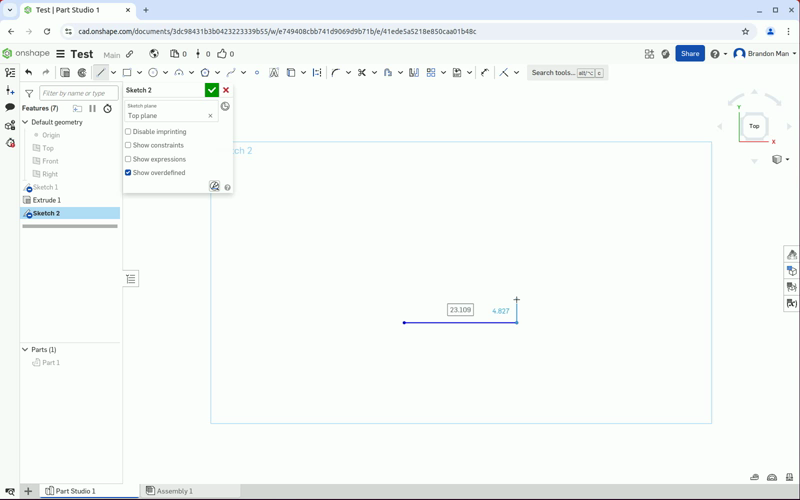
key_down(shift)
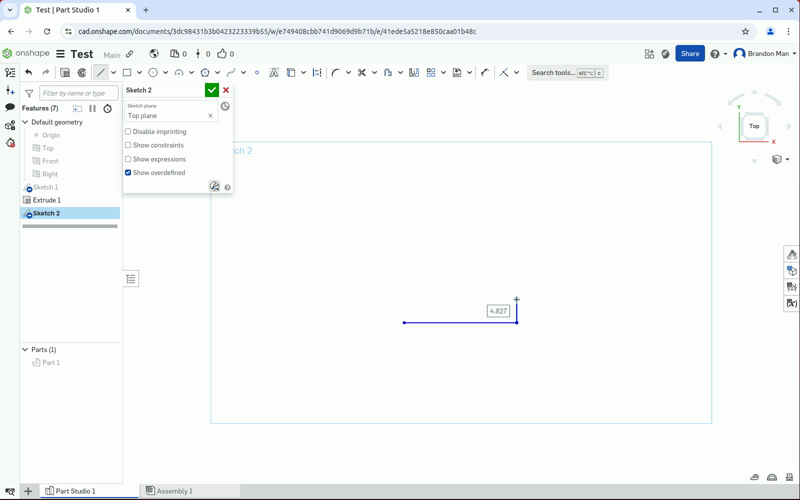
mouse_move(404, 299)
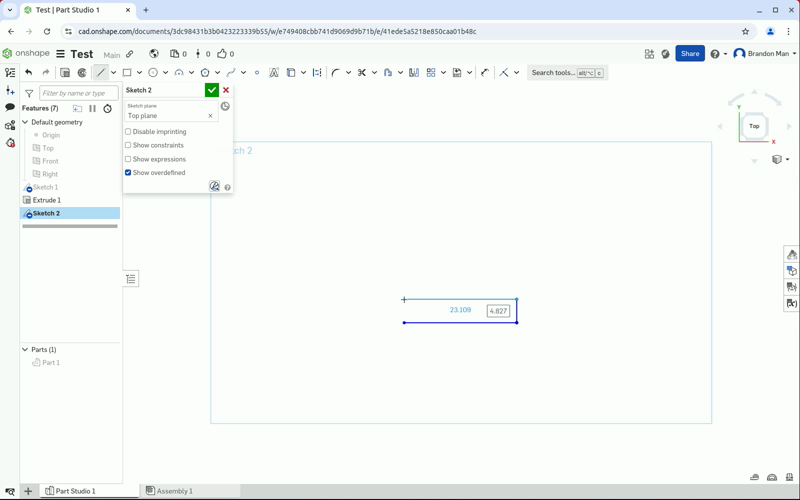
click(404, 299)
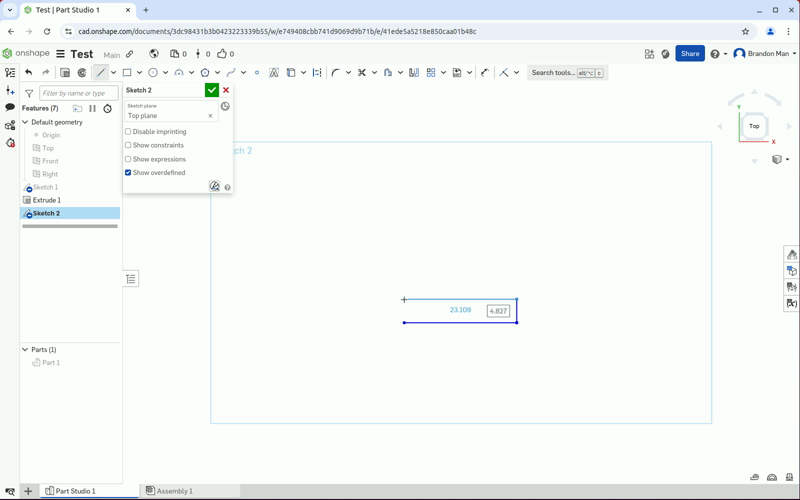
key_up(shift)
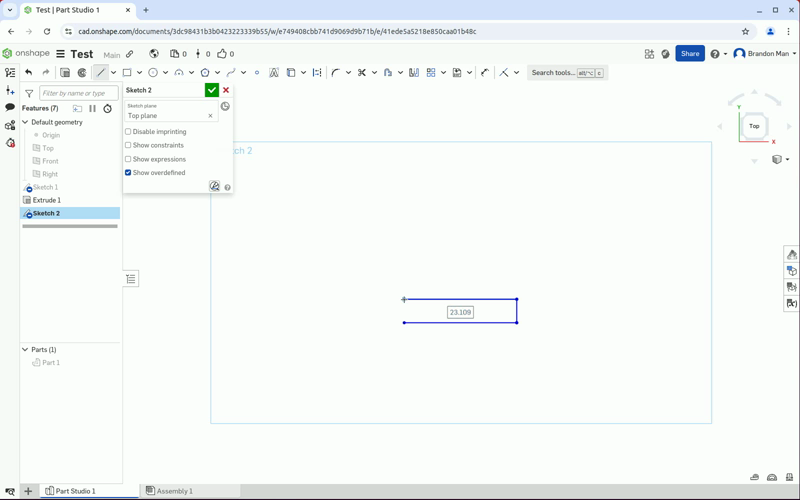
mouse_move(434, 299)
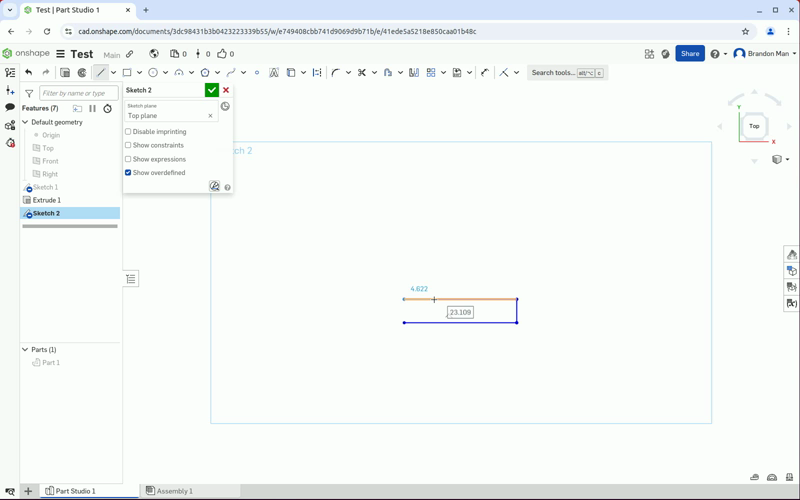
key_down(shift)
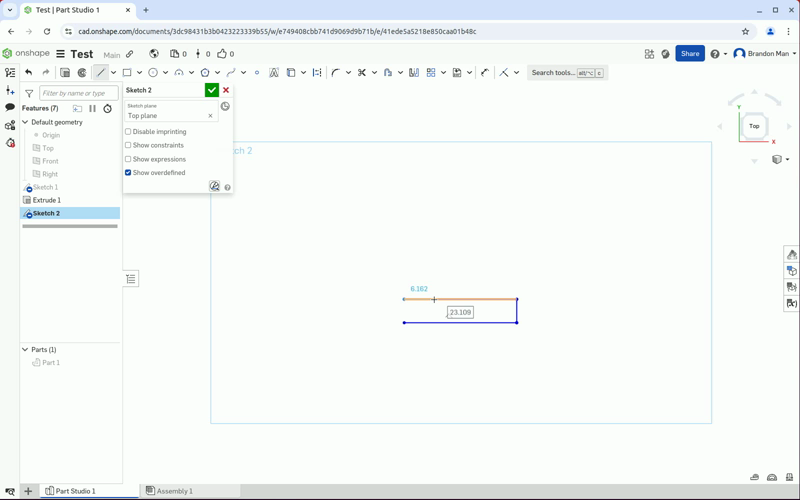
mouse_move(404, 322)
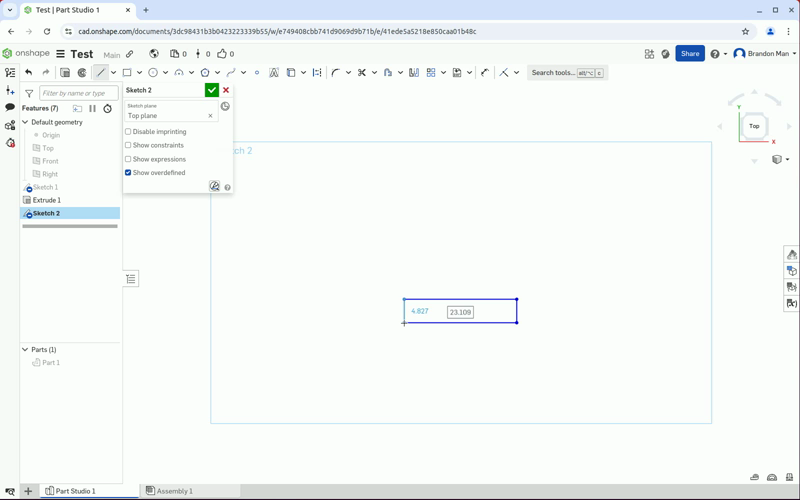
key_up(shift)
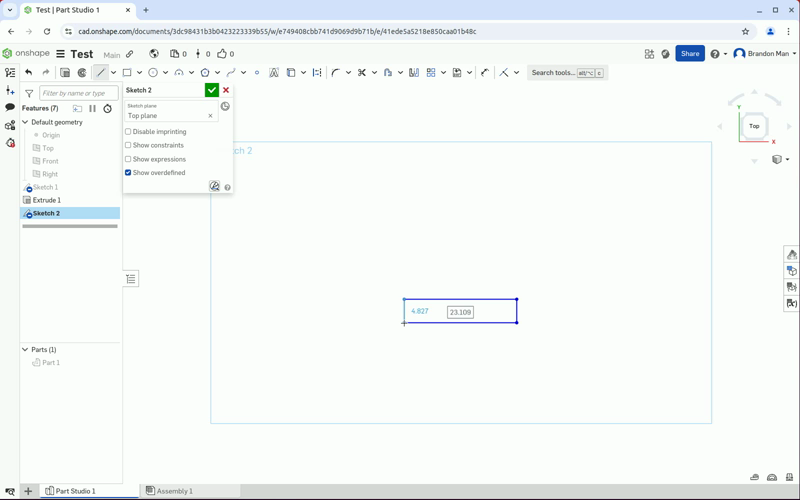
click(404, 322)
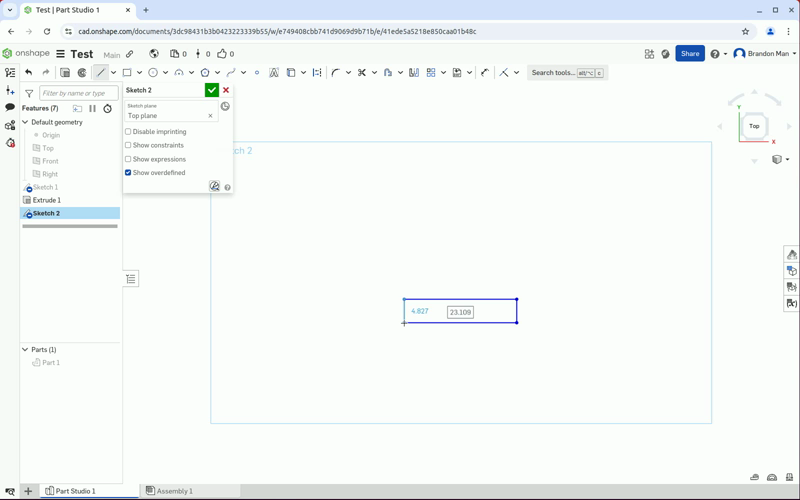
key(esc)
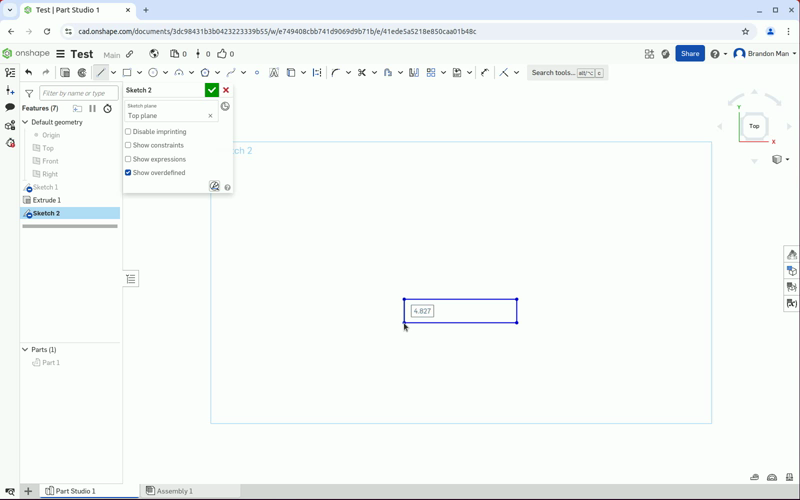
mouse_move(476, 302)
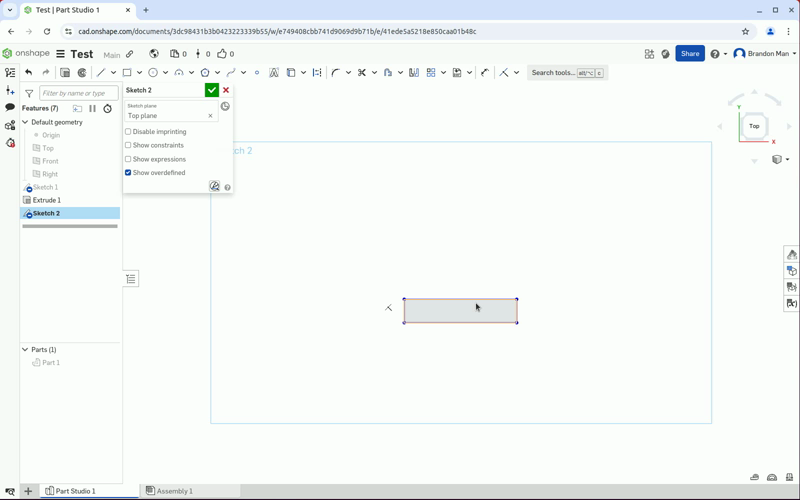
click(476, 302)
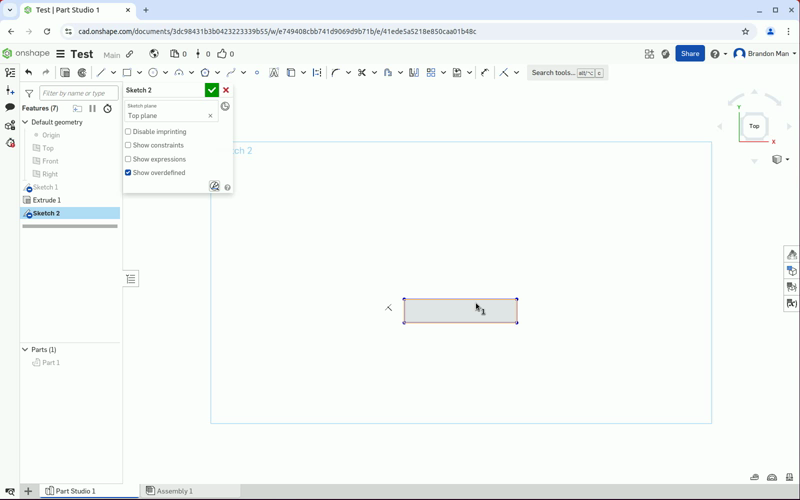
mouse_move(73, 352)
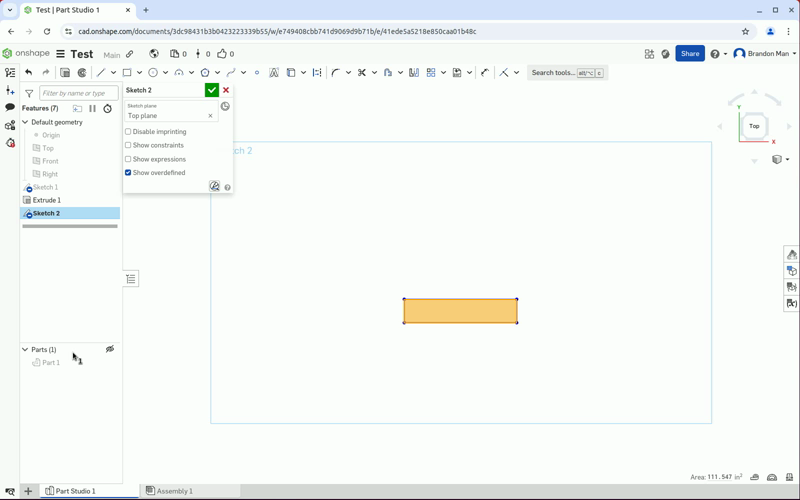
key(shift+y)
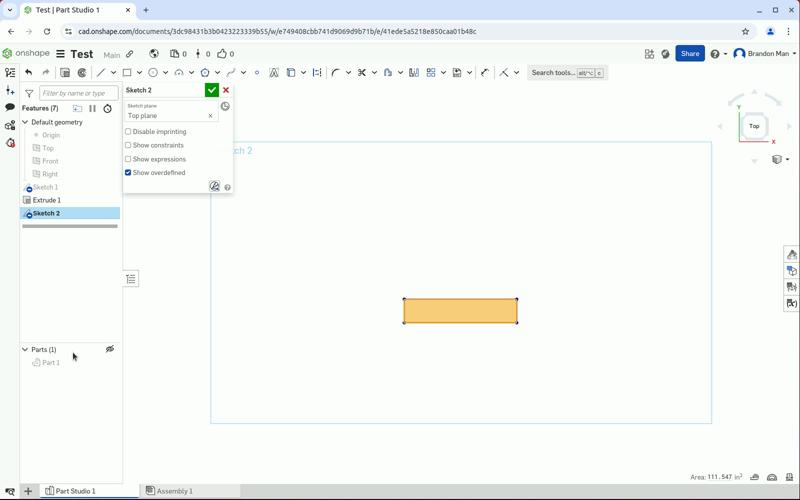
key(shift+e)
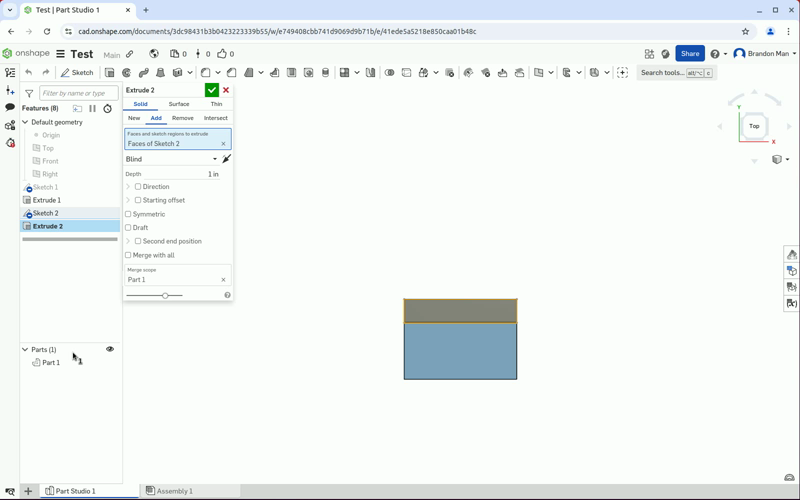
mouse_move(143, 106)
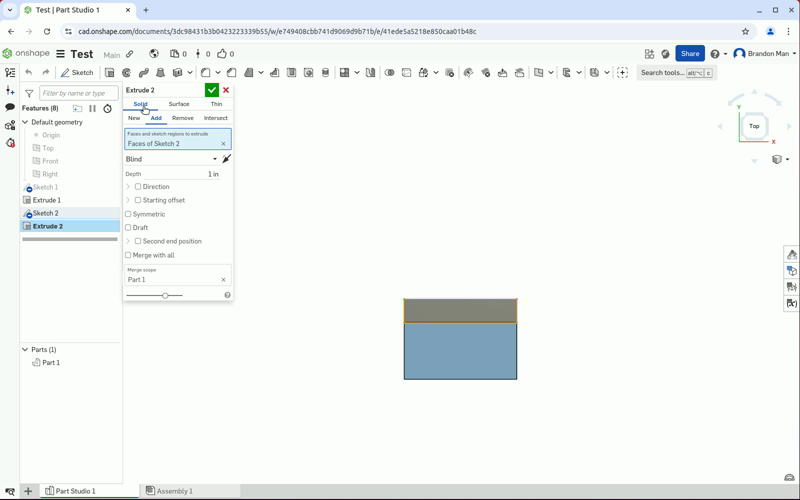
click(143, 106)
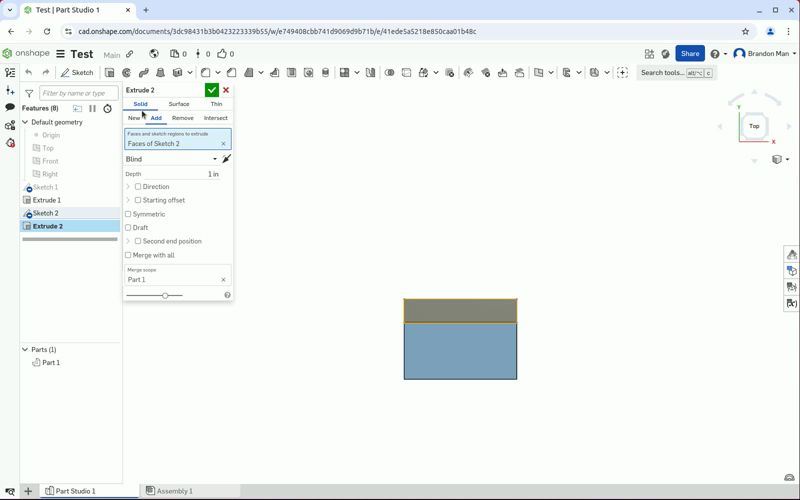
mouse_move(137, 120)
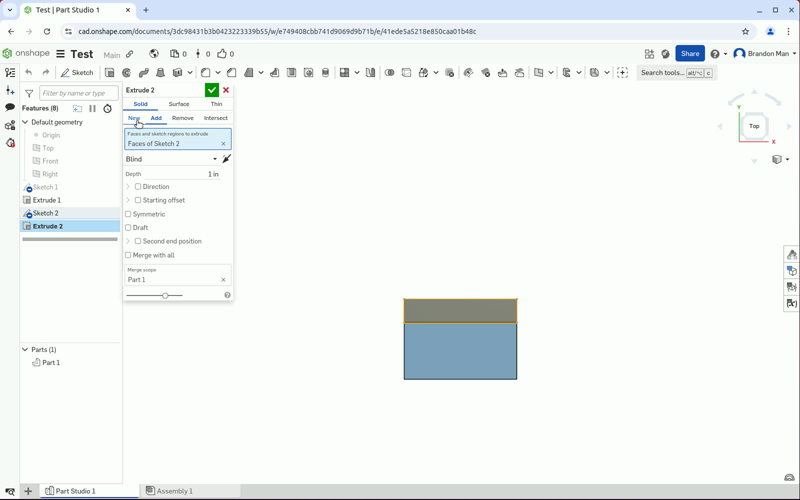
click(137, 120)
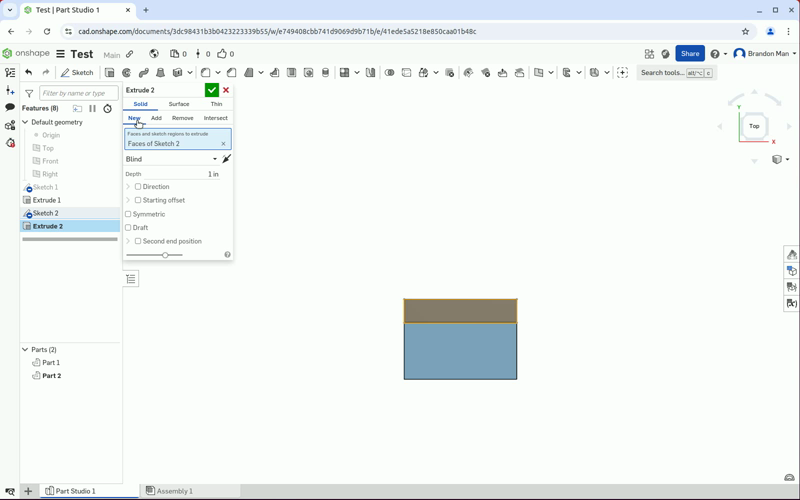
key(tab, 4)
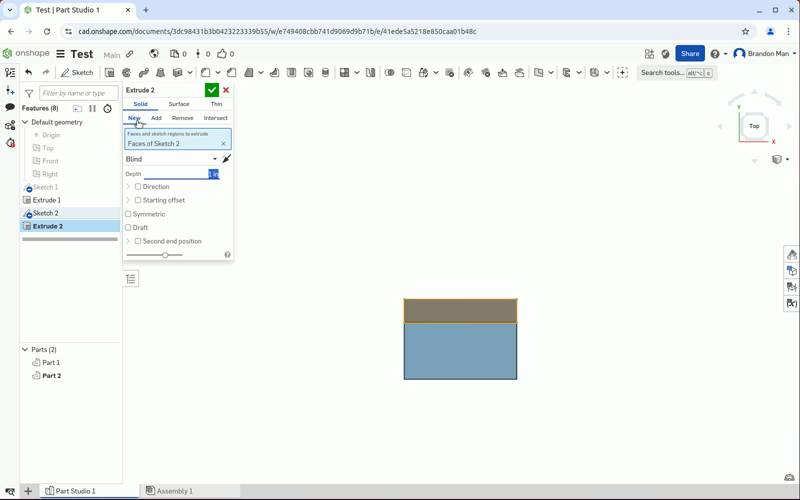
text(23.108)
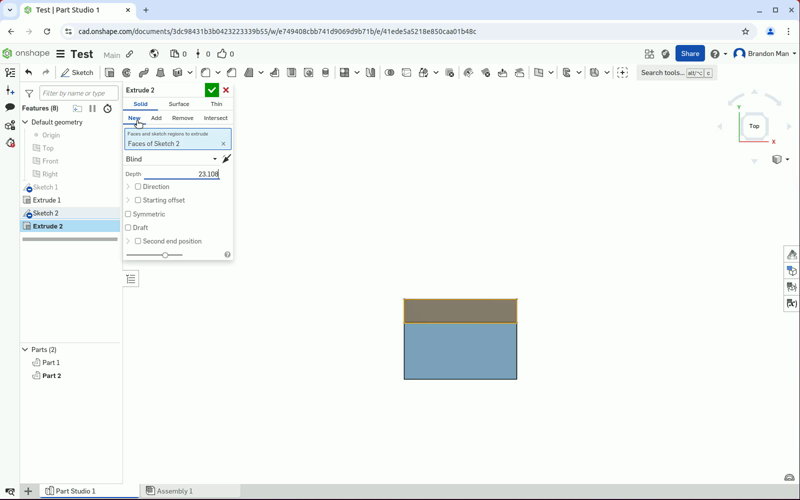
key(enter)
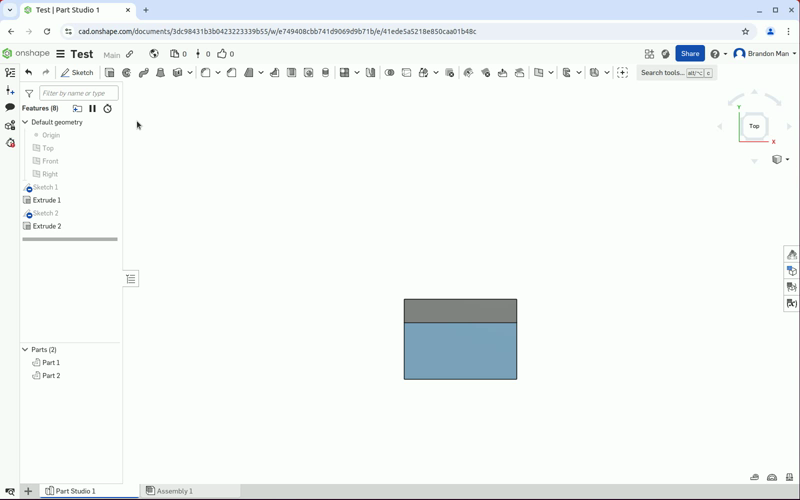
key(shift+h)
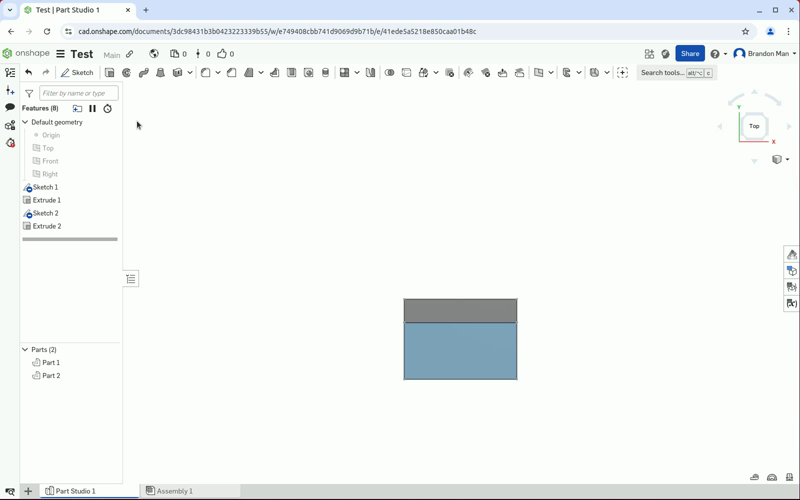
key(shift+h)
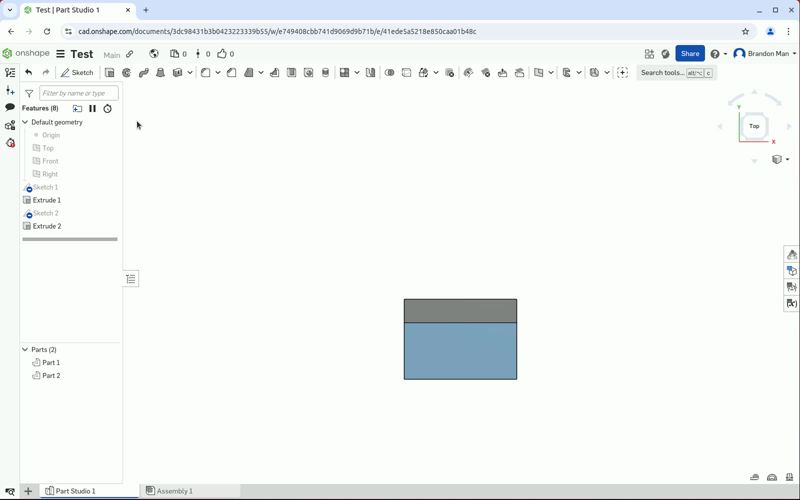
mouse_move(73, 189)
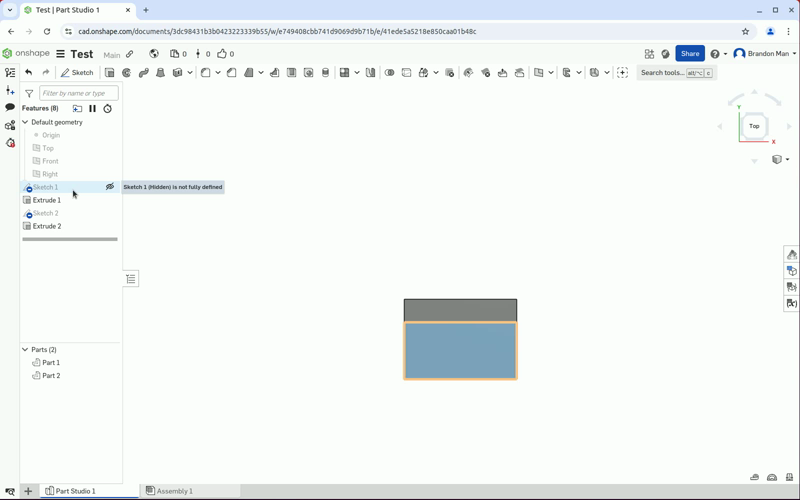
click(73, 189)
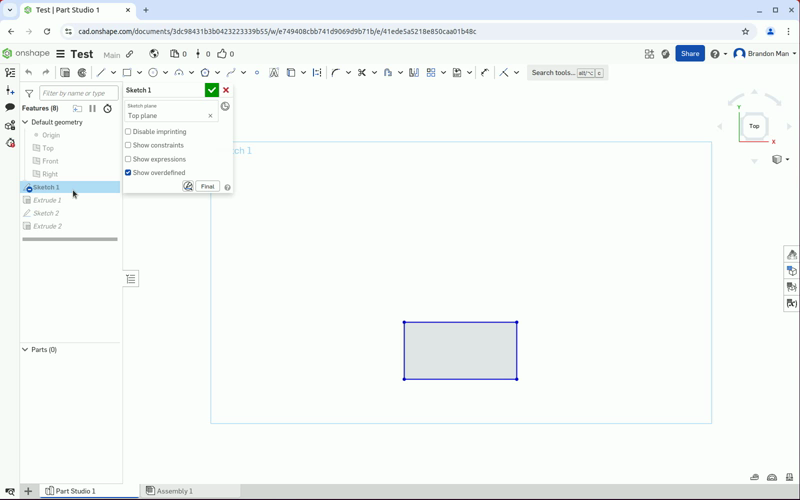
mouse_move(229, 92)
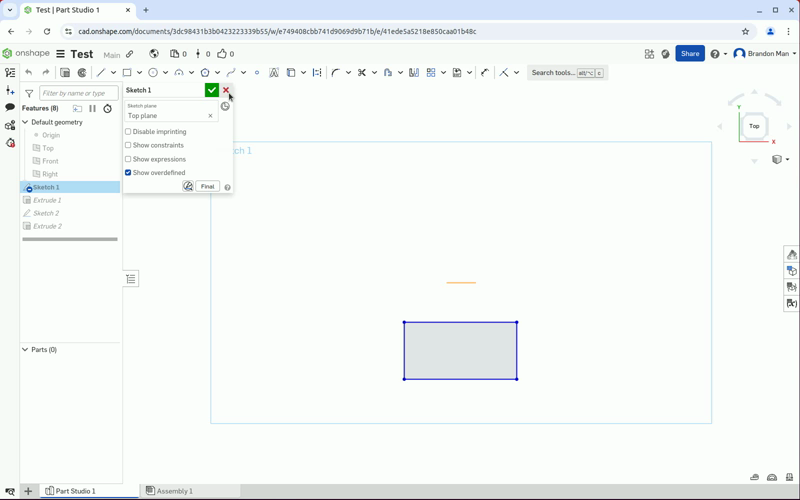
click(229, 92)
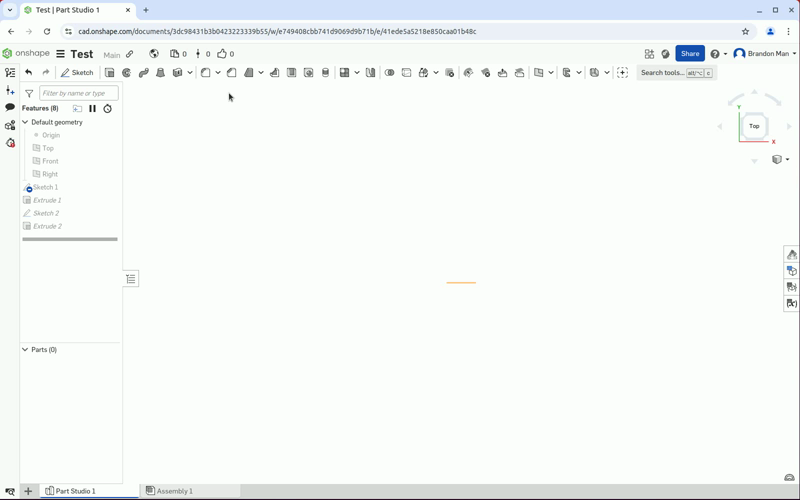
mouse_move(73, 352)
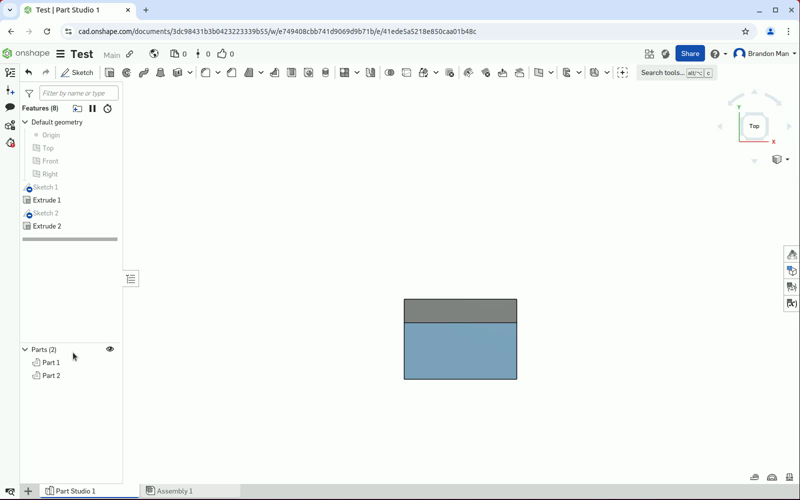
key(y)
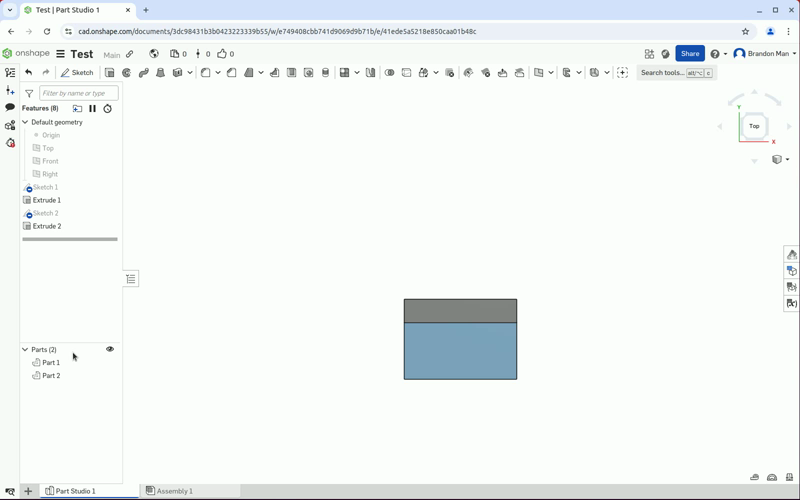
key(shift+p)
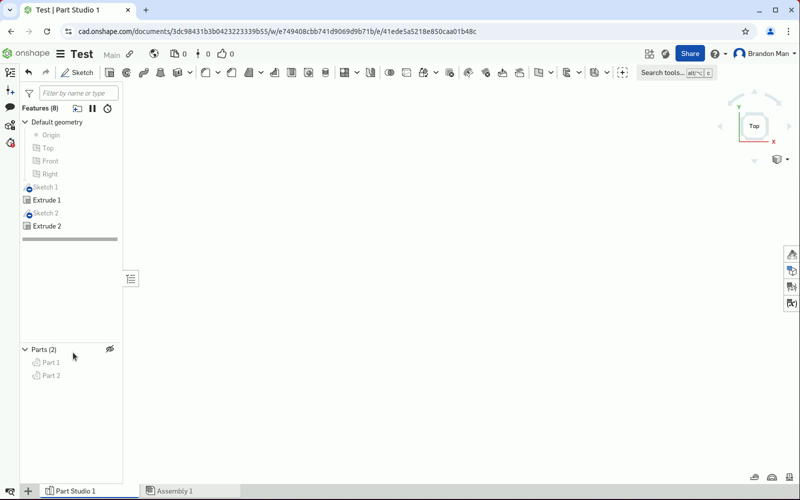
key(space)
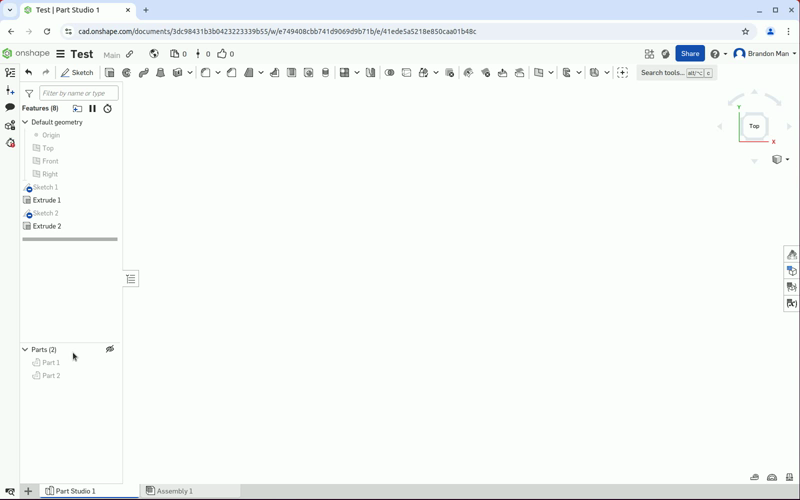
key_down(shift)
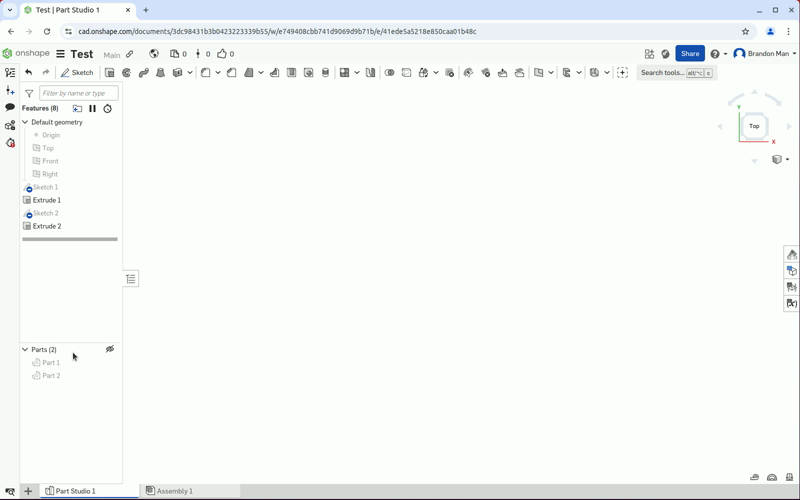
key(up)
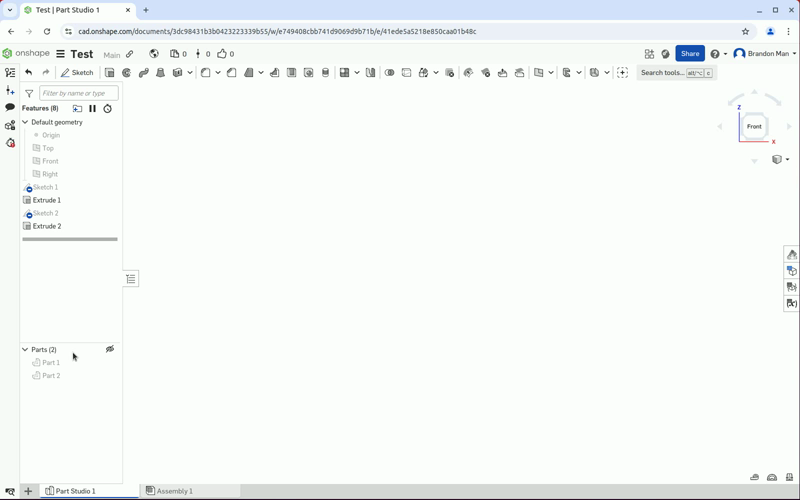
key_up(shift)
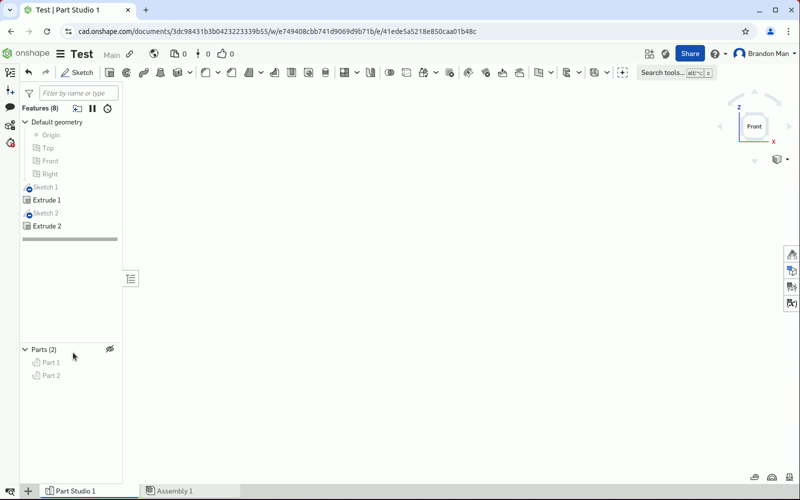
key(space)
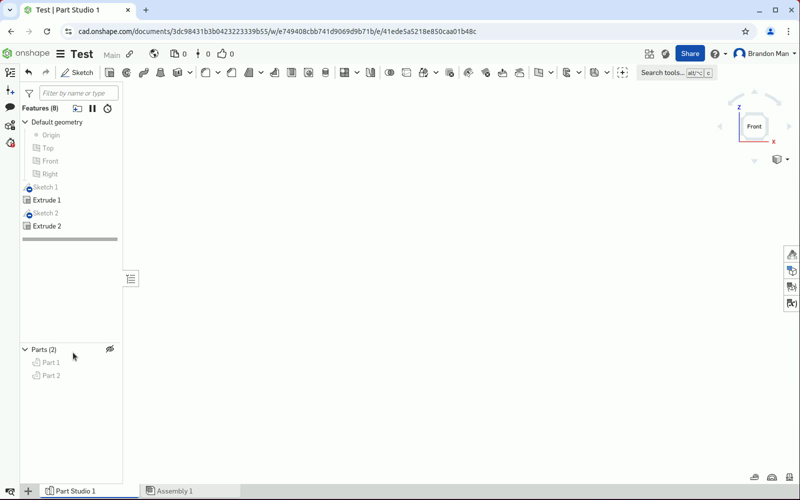
key_down(shift)
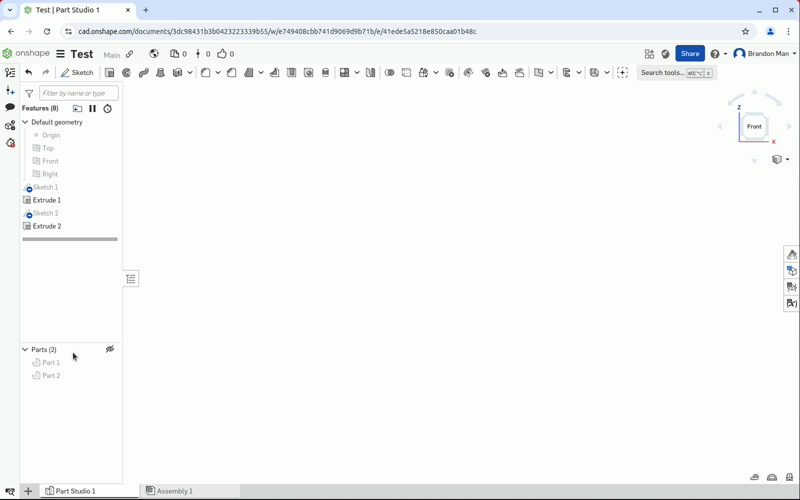
key(left)
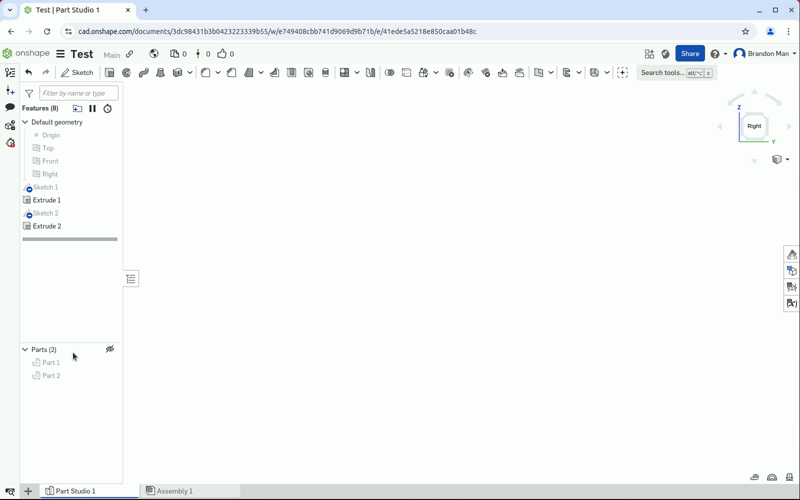
key_up(shift)
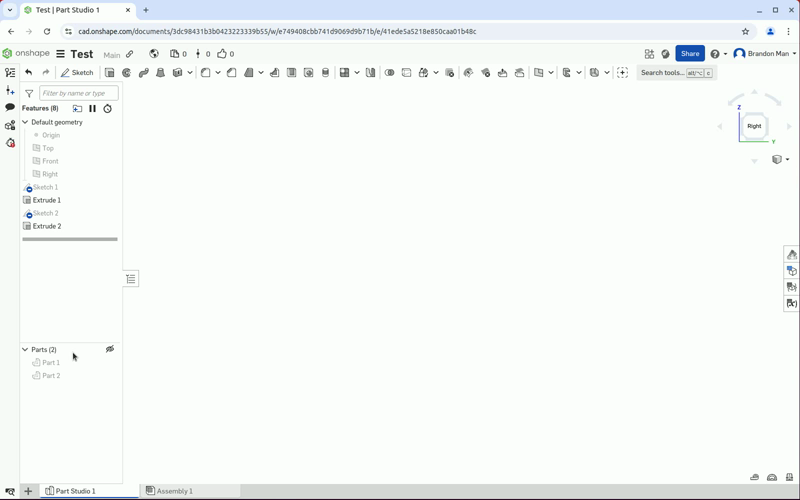
mouse_move(73, 352)
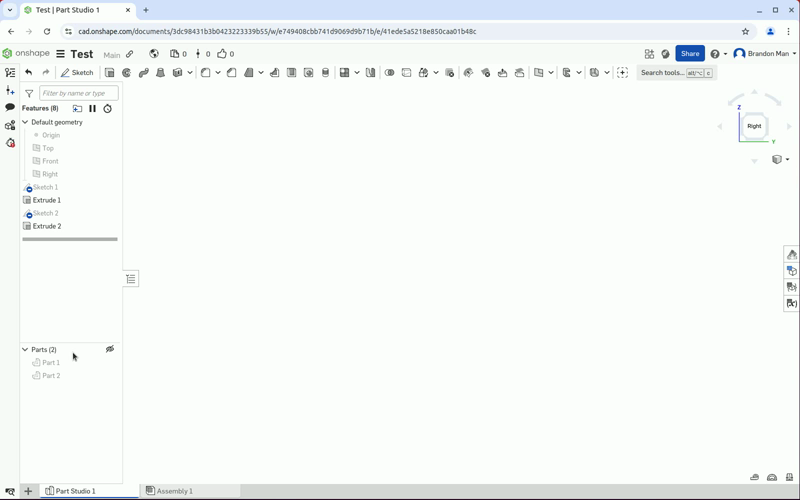
key(shift+y)
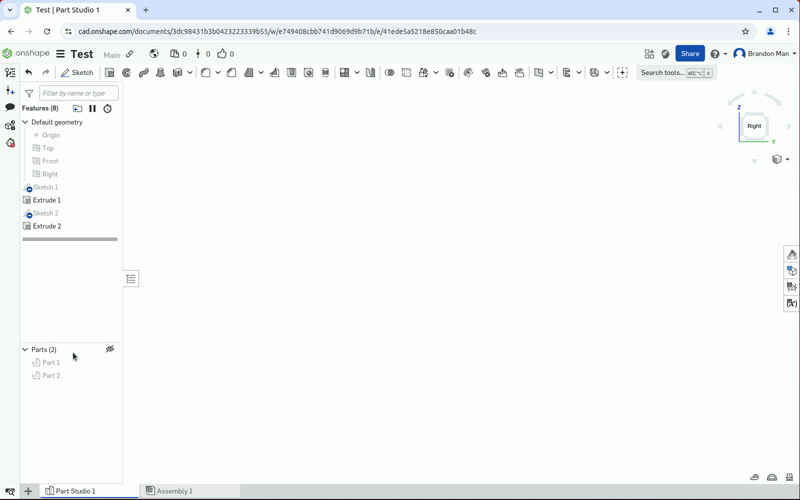
key(shift+s)
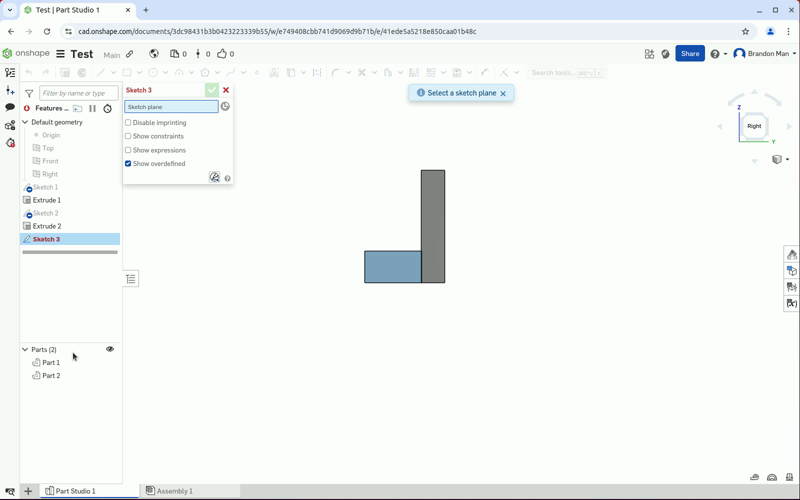
mouse_move(73, 176)
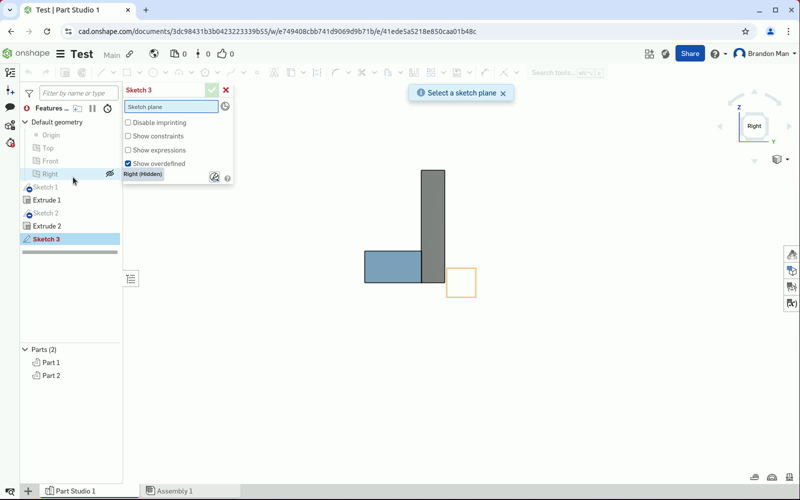
click(73, 176)
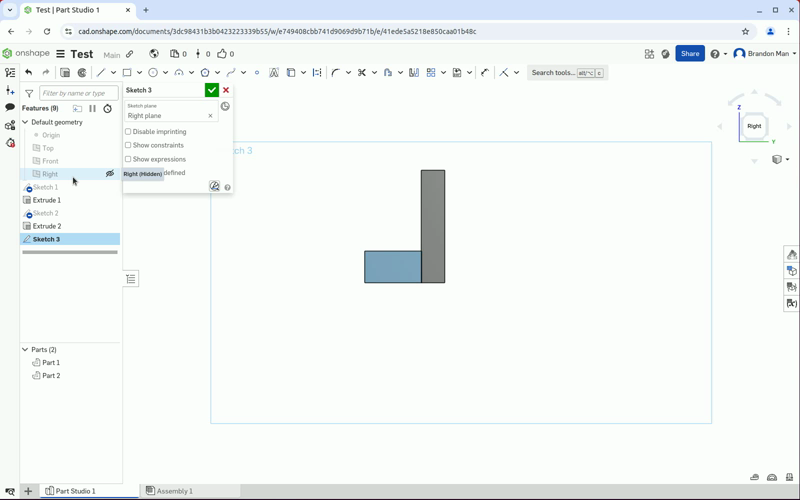
mouse_move(73, 352)
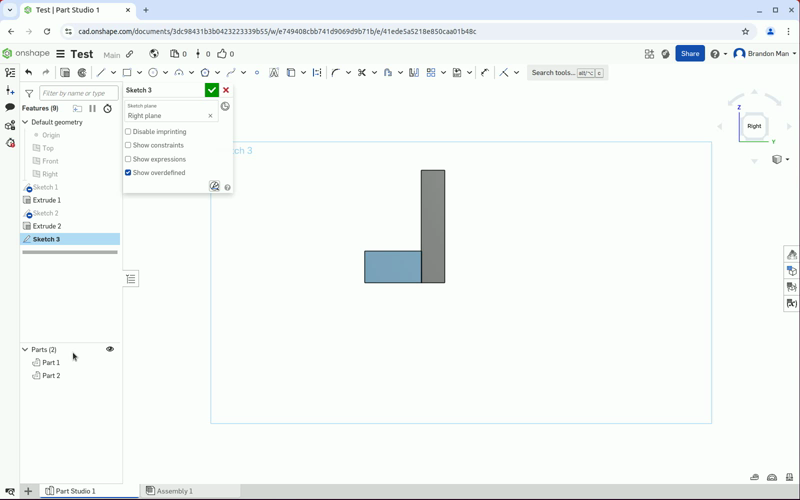
key(y)
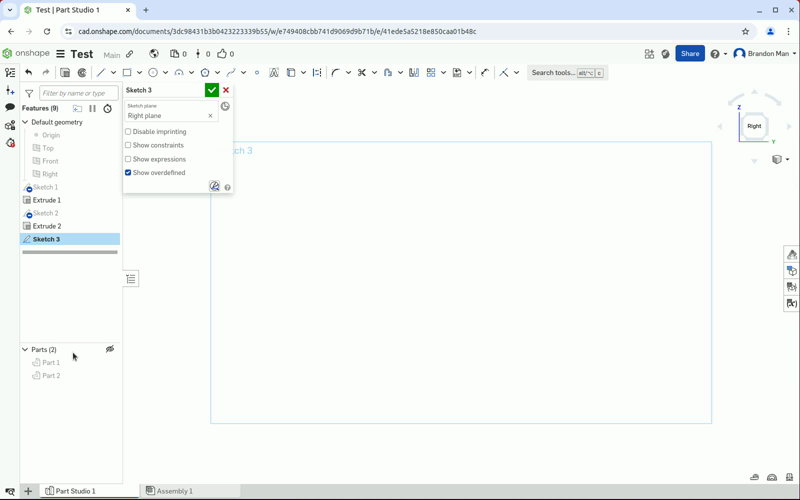
key(l)
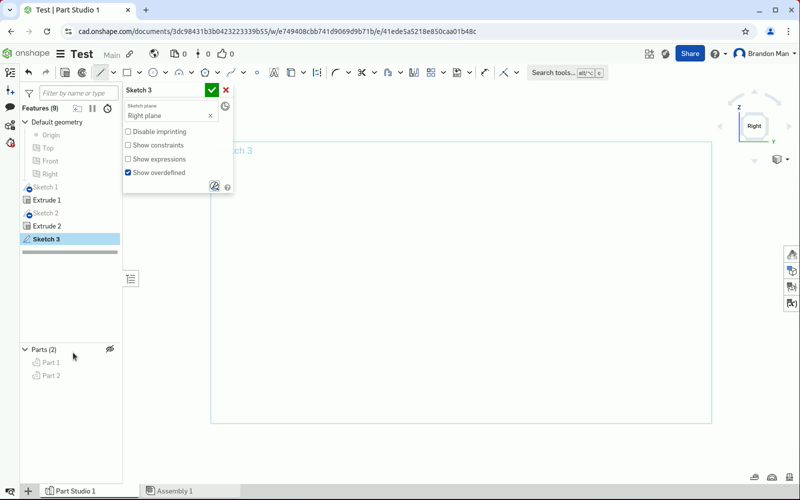
key_down(shift)
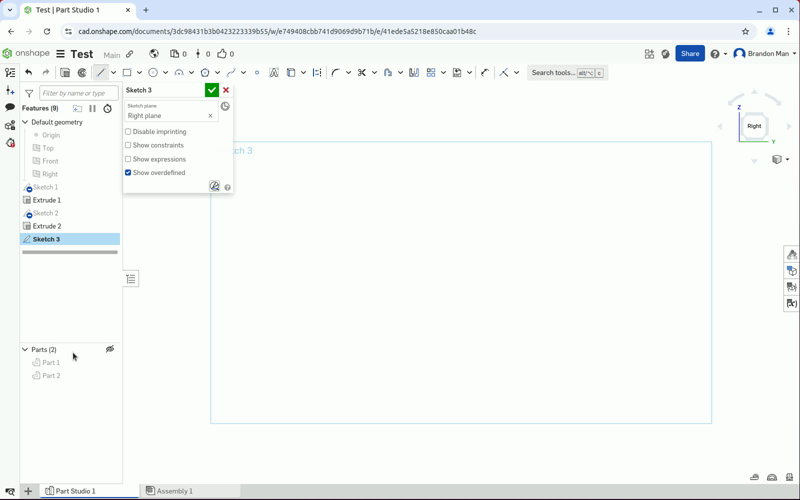
mouse_move(364, 251)
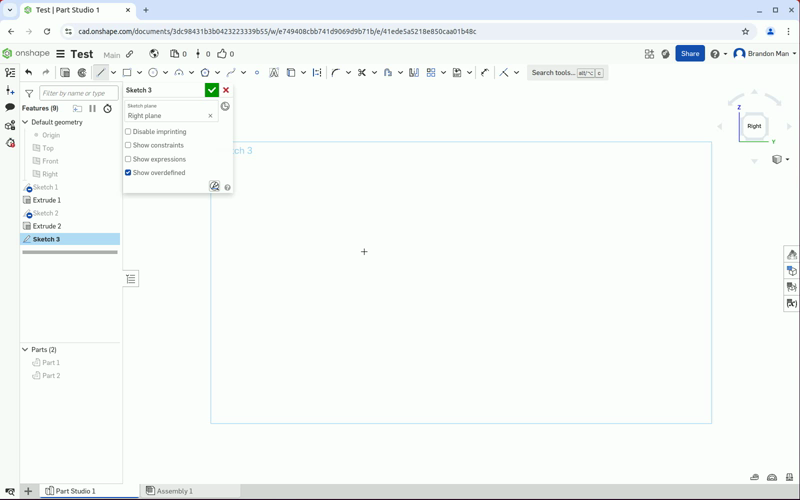
click(364, 251)
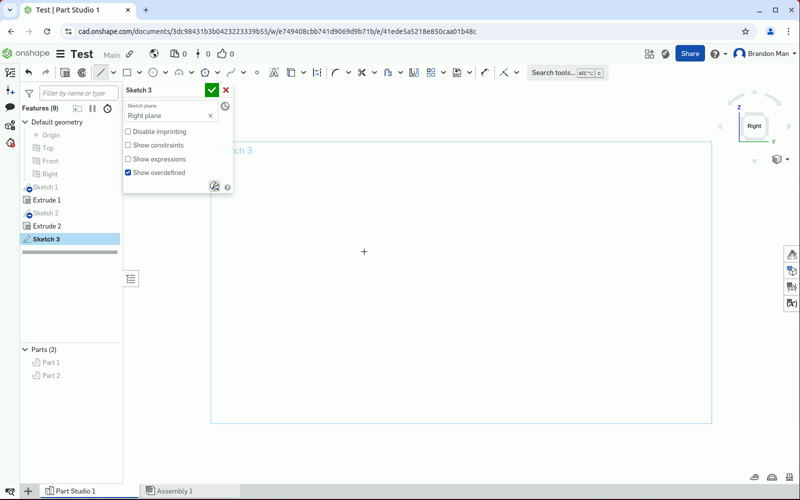
key_up(shift)
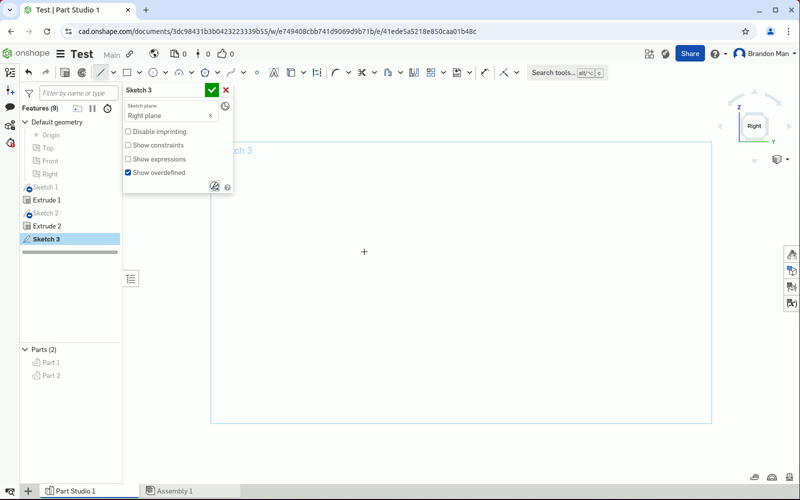
key_down(shift)
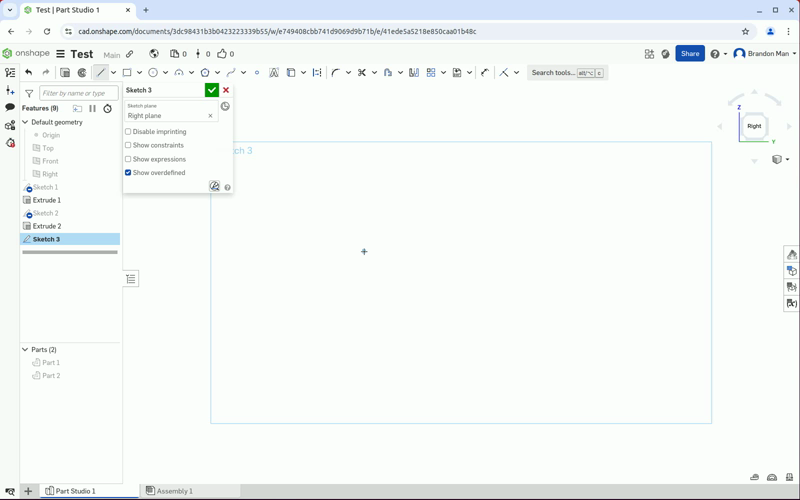
mouse_move(394, 251)
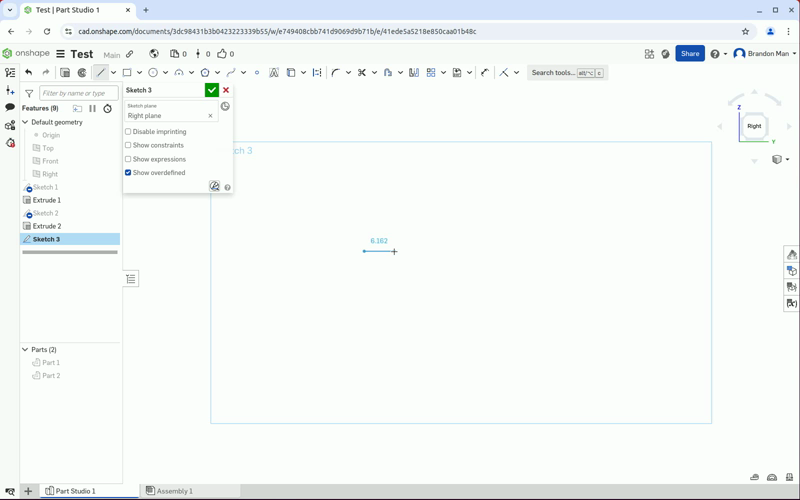
mouse_move(420, 251)
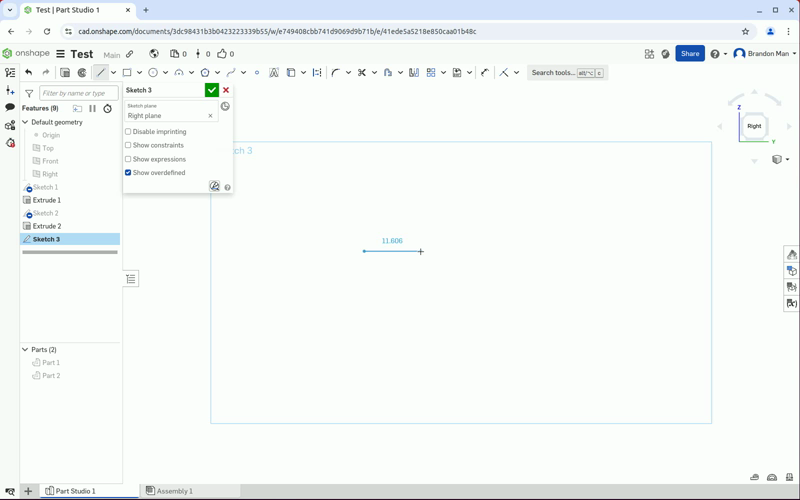
click(420, 251)
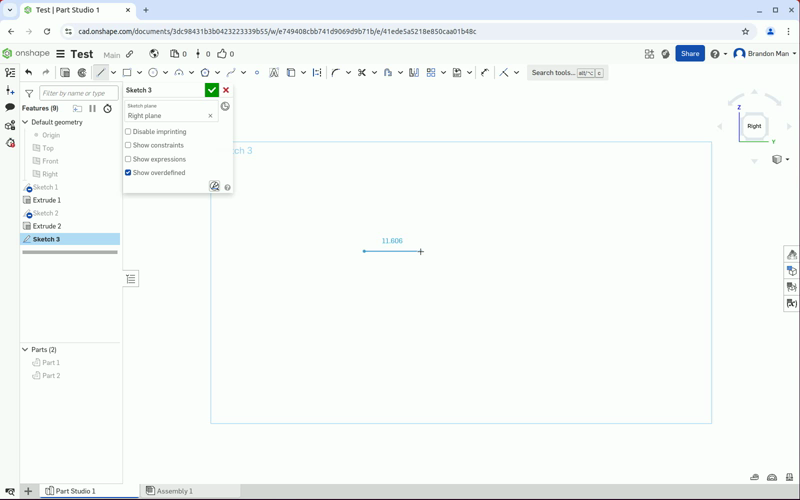
key_up(shift)
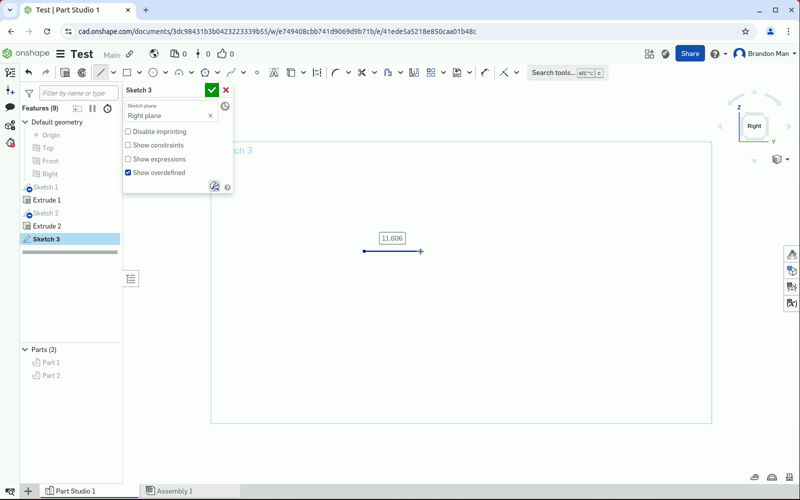
key_down(shift)
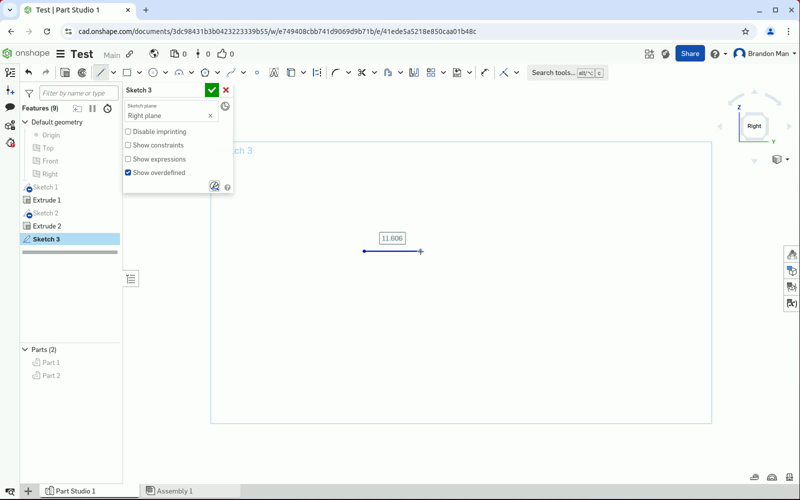
mouse_move(420, 170)
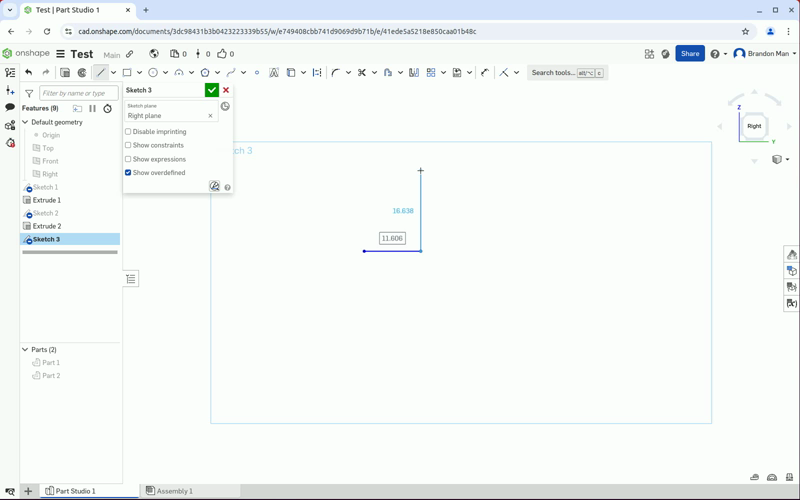
click(420, 170)
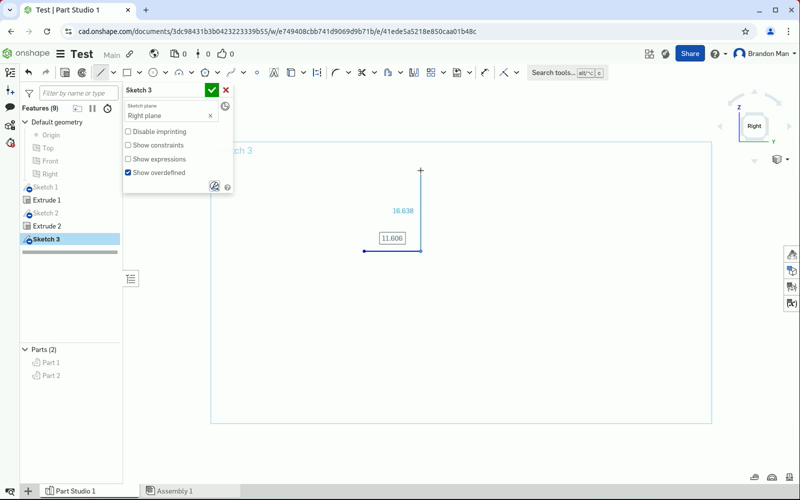
key_up(shift)
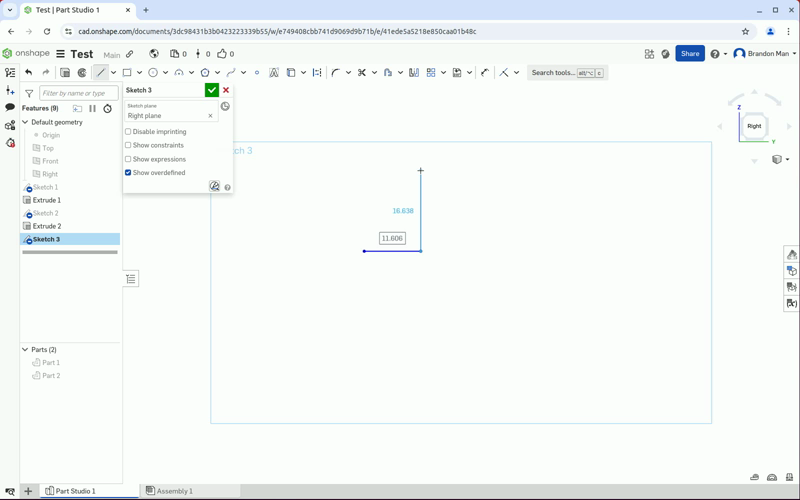
key_down(shift)
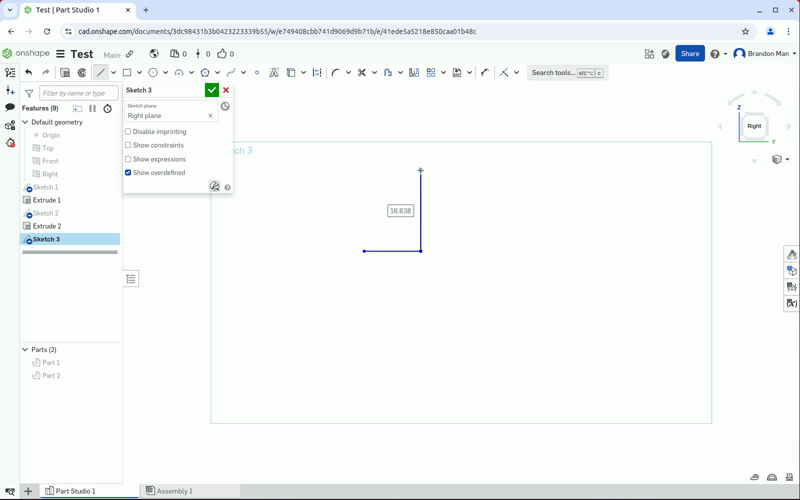
mouse_move(364, 251)
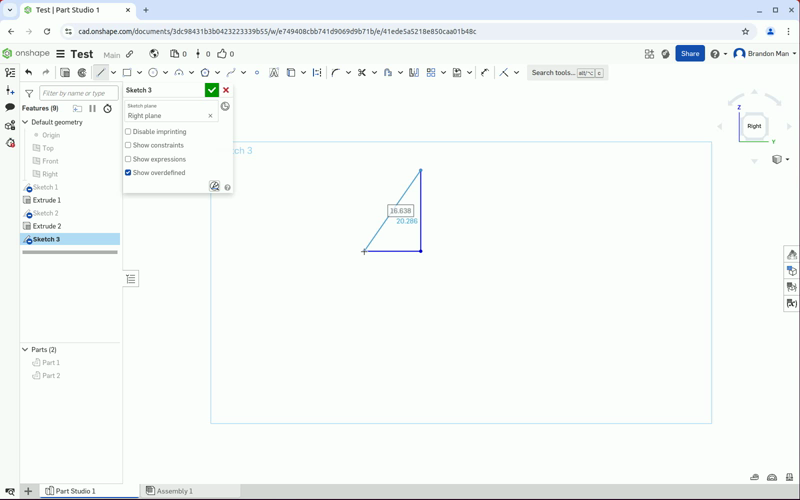
key_up(shift)
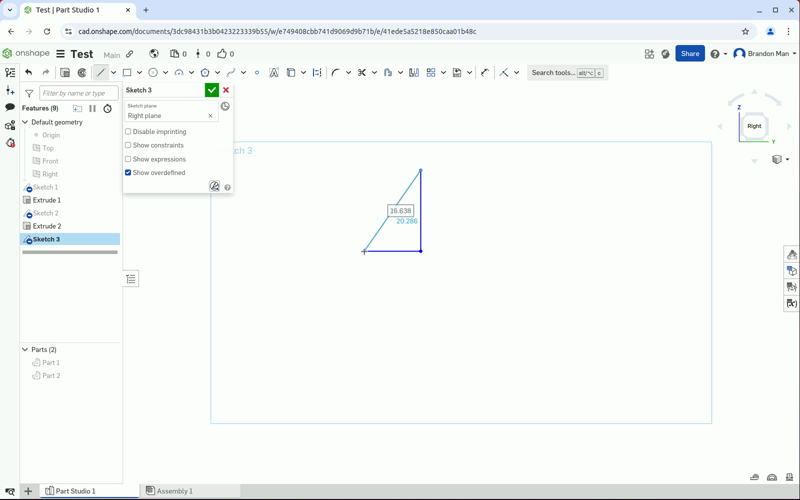
click(364, 251)
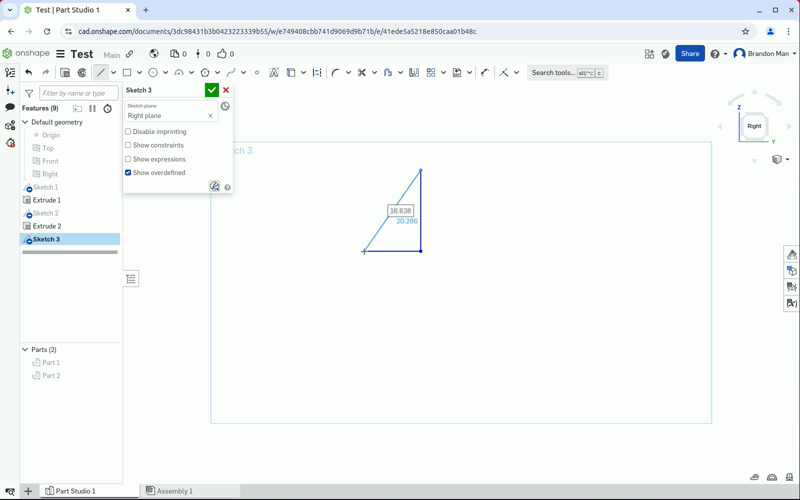
key(esc)
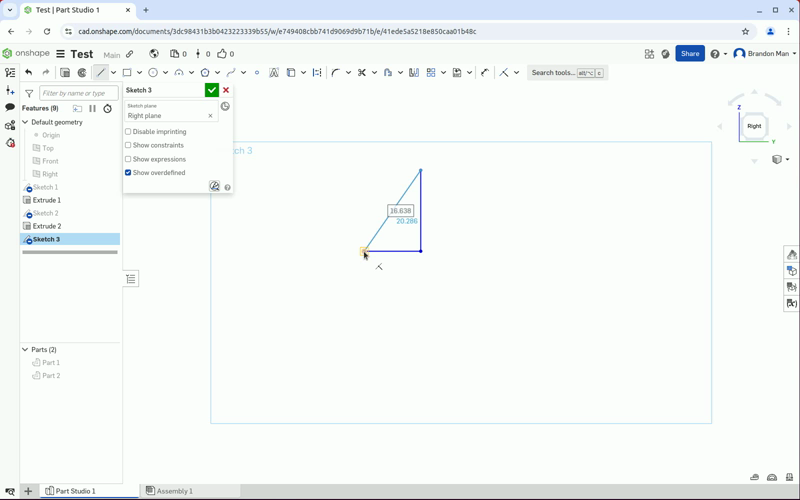
mouse_move(410, 218)
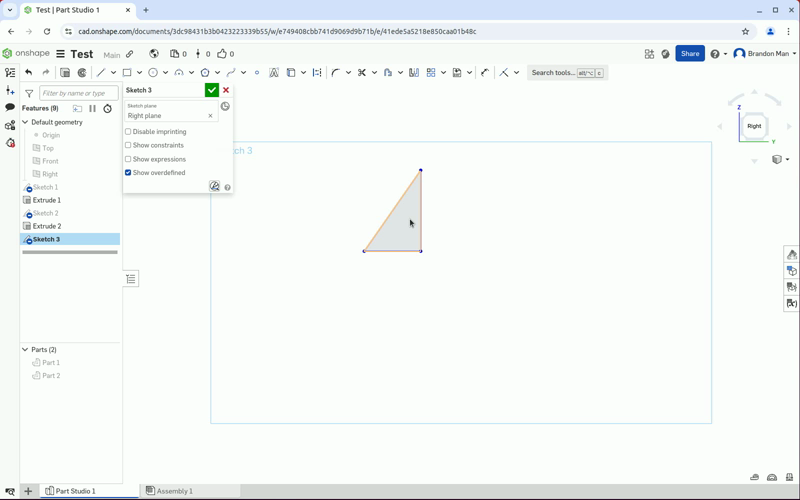
click(410, 218)
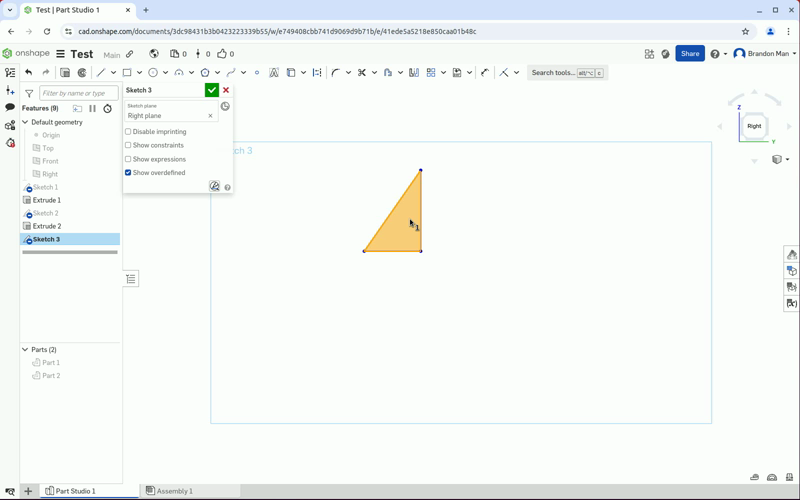
mouse_move(73, 352)
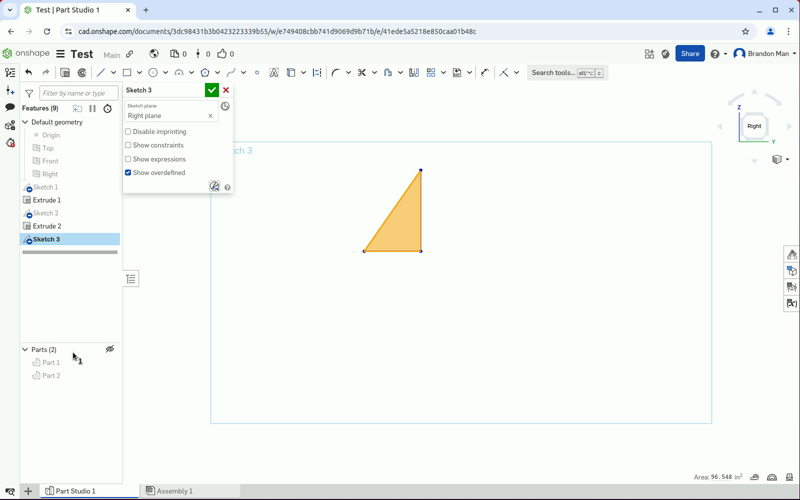
key(shift+y)
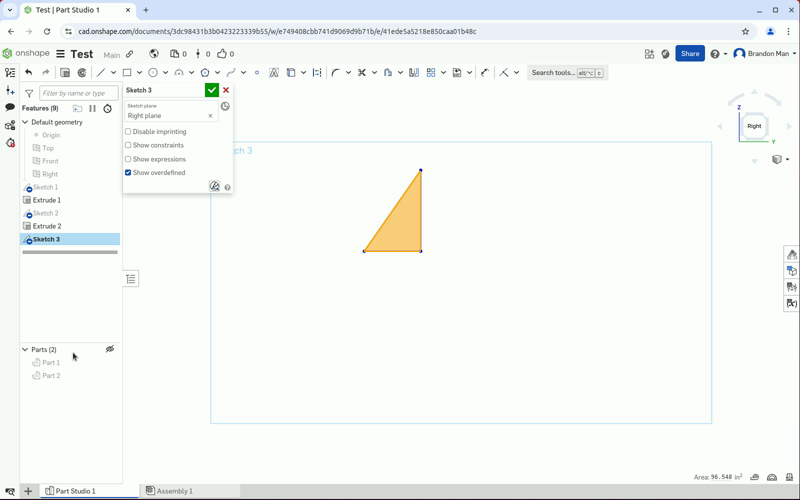
key(shift+e)
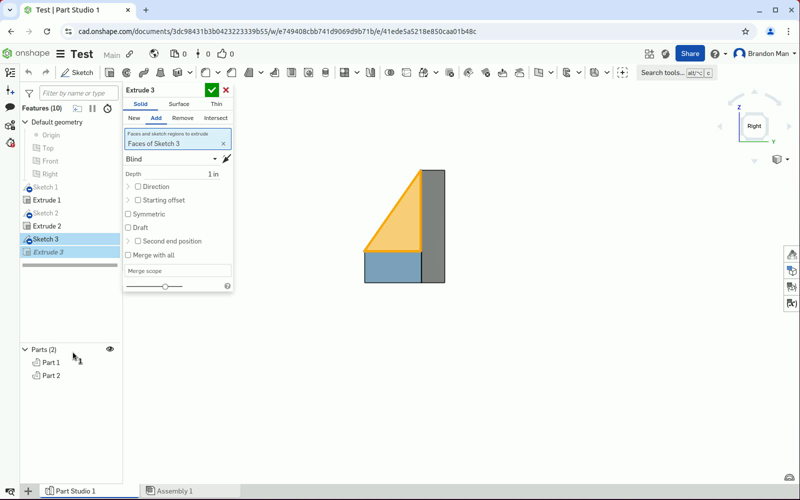
mouse_move(143, 106)
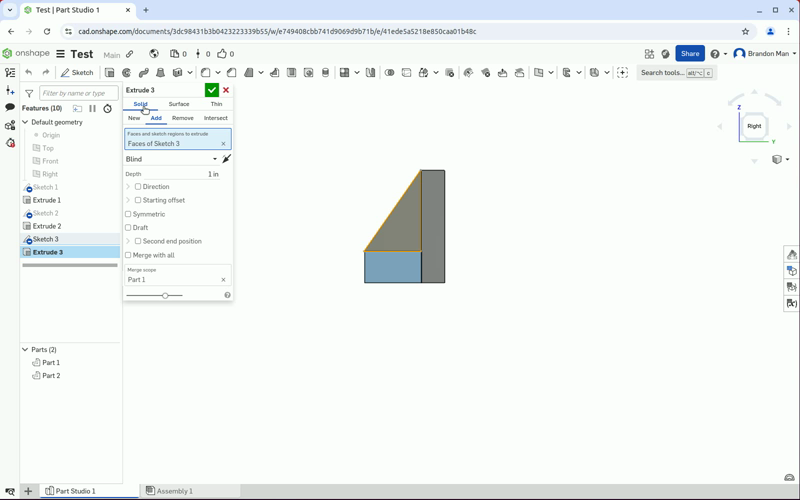
click(143, 106)
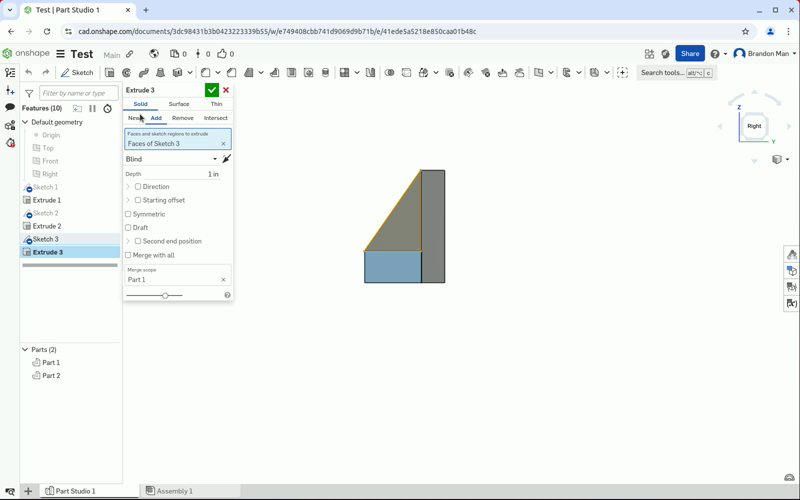
mouse_move(137, 120)
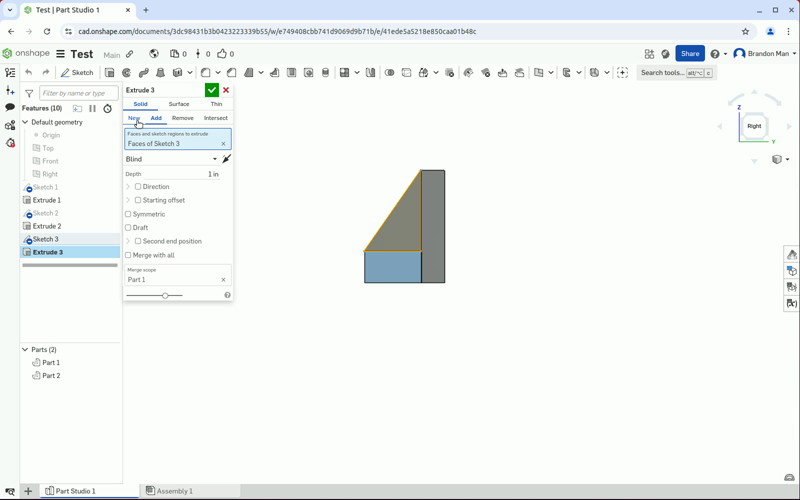
click(137, 120)
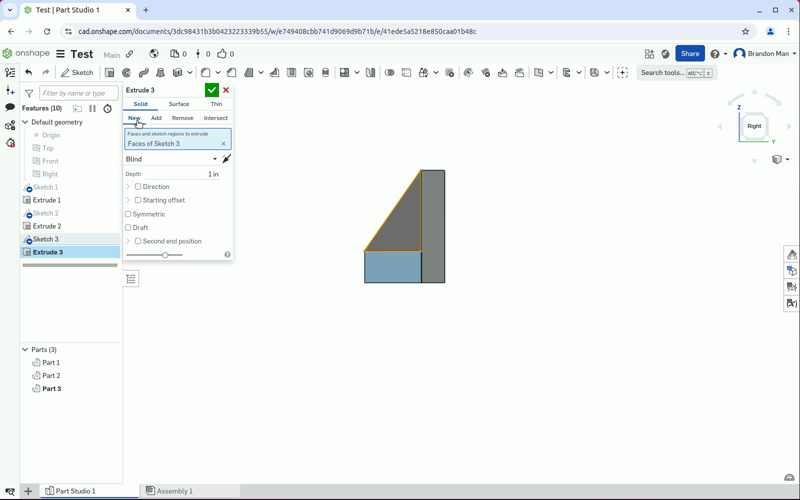
key(tab, 4)
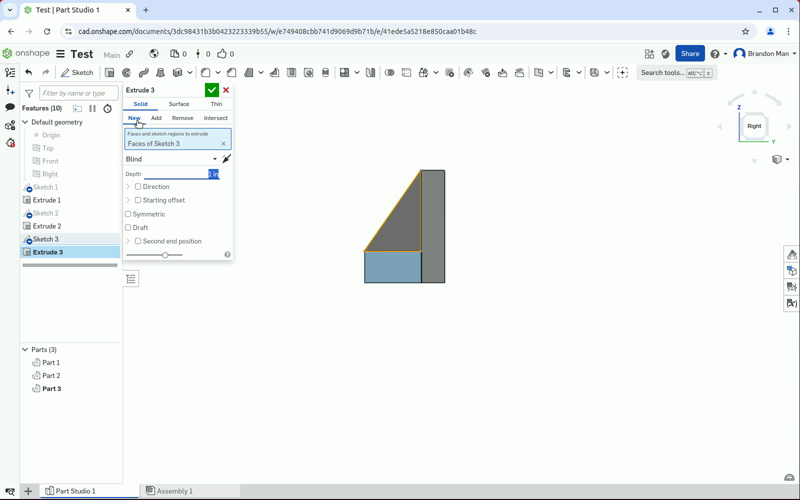
text(4.814)
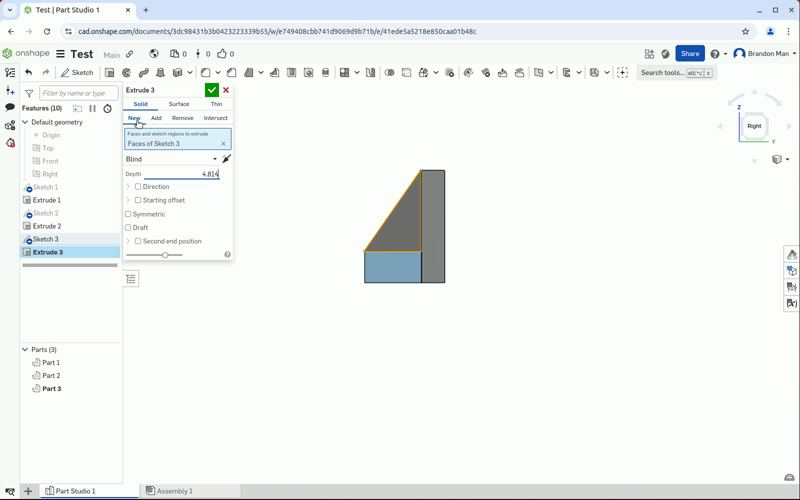
key(tab, 3)
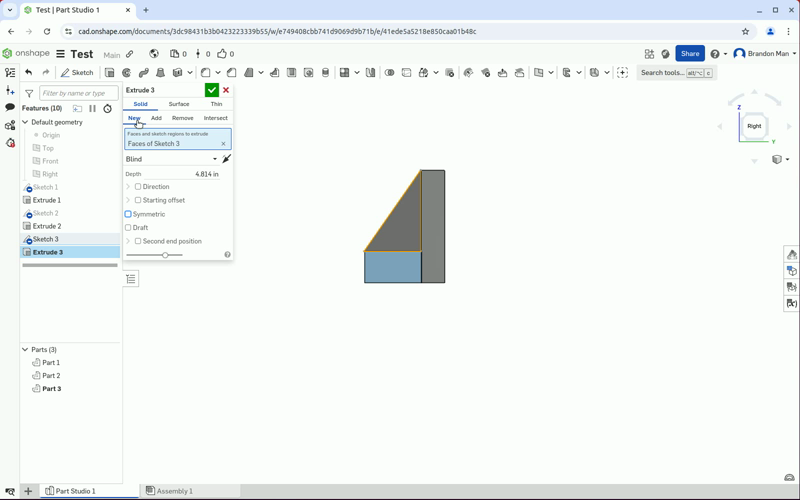
key(space)
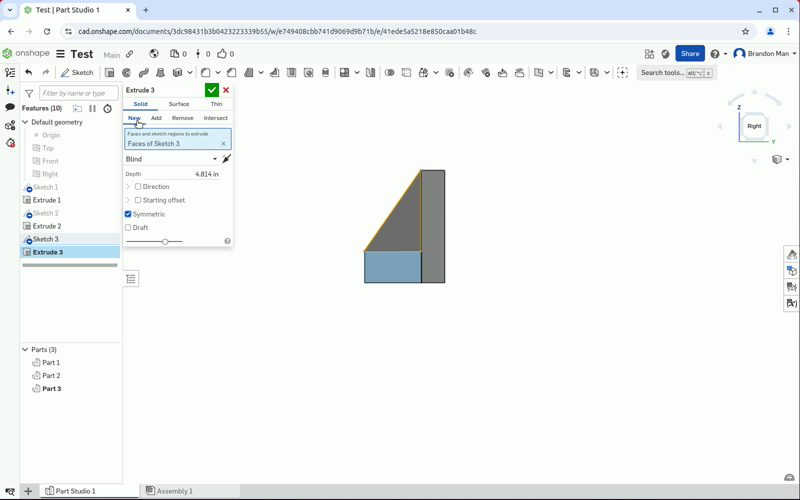
key(enter)
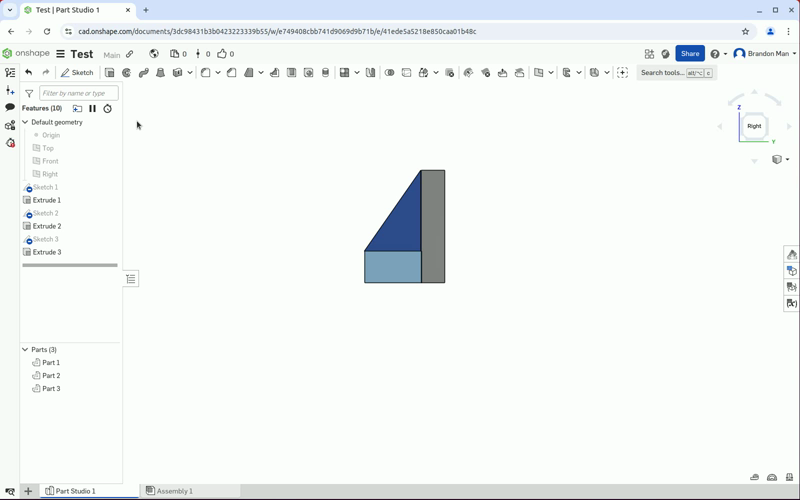
key(shift+h)
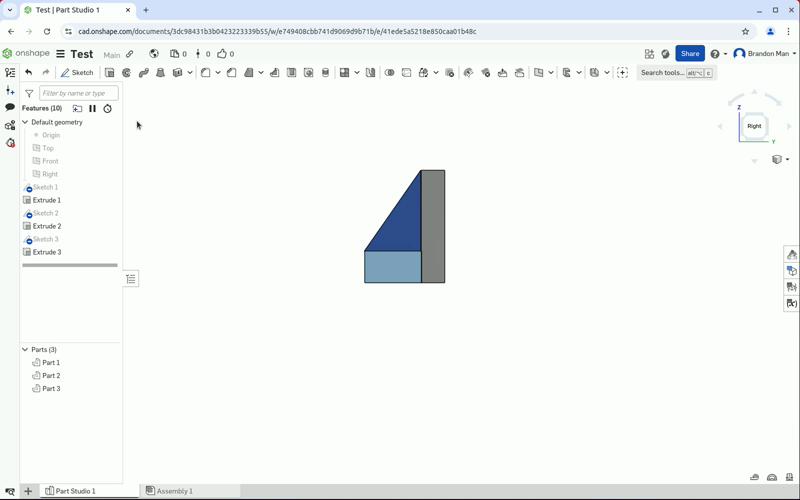
key(shift+h)
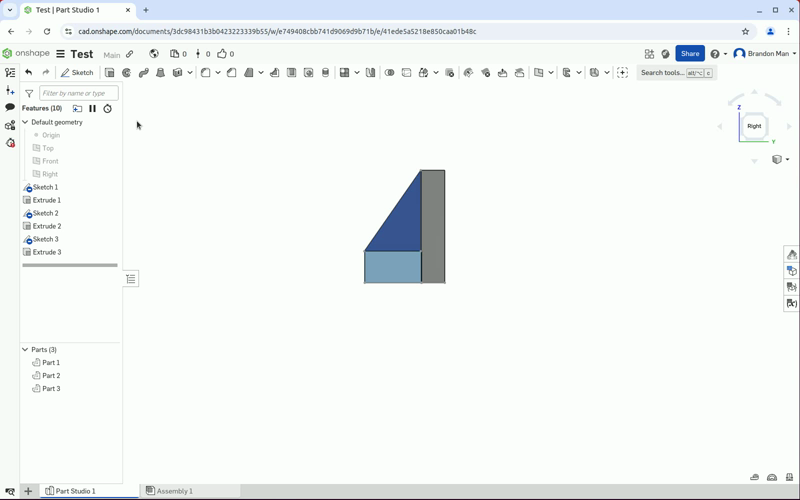
key(shift+7)
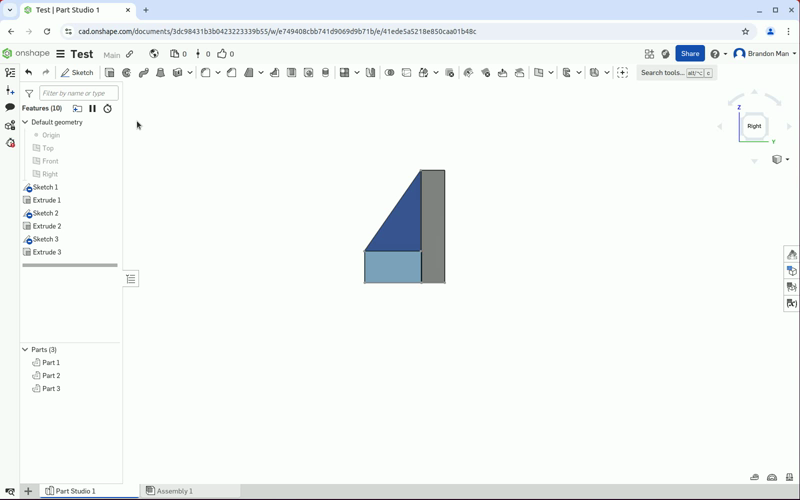
key(right, 2)
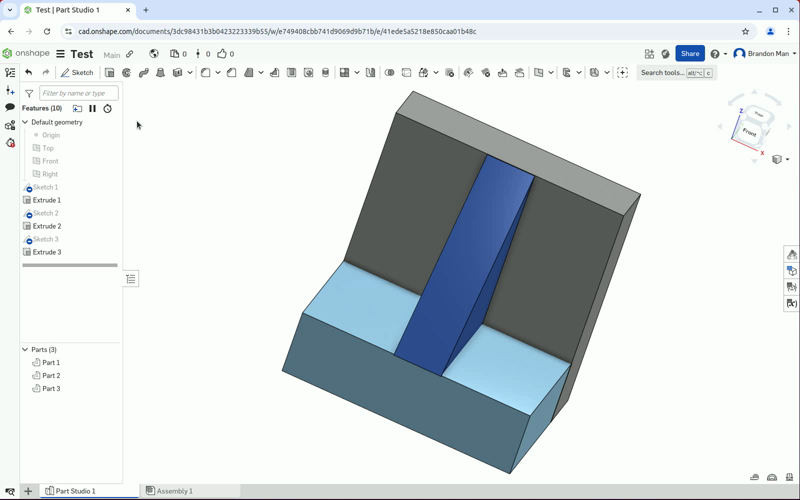
key(down, 2)
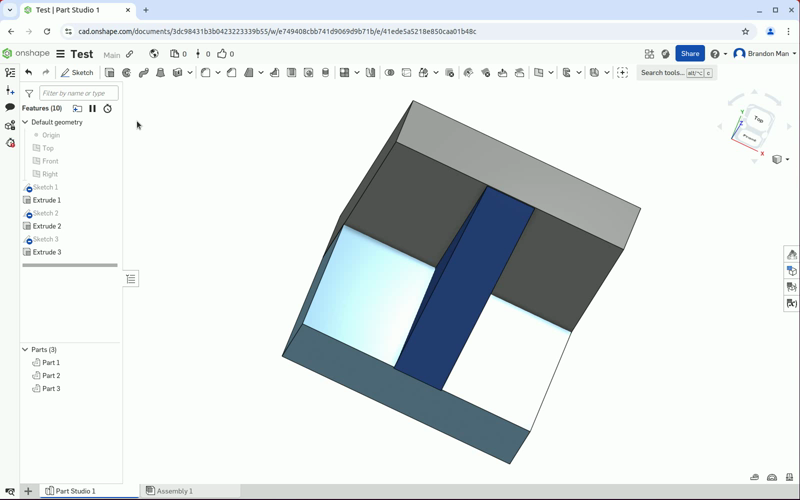
key(up, 2)
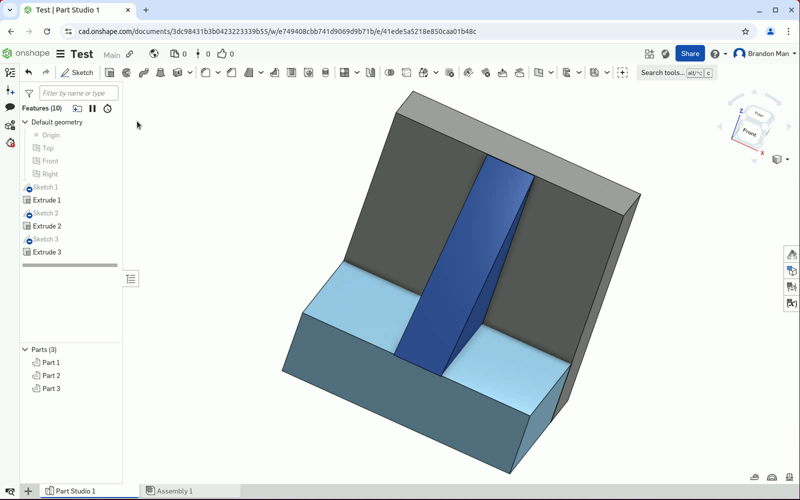
key(left, 2)
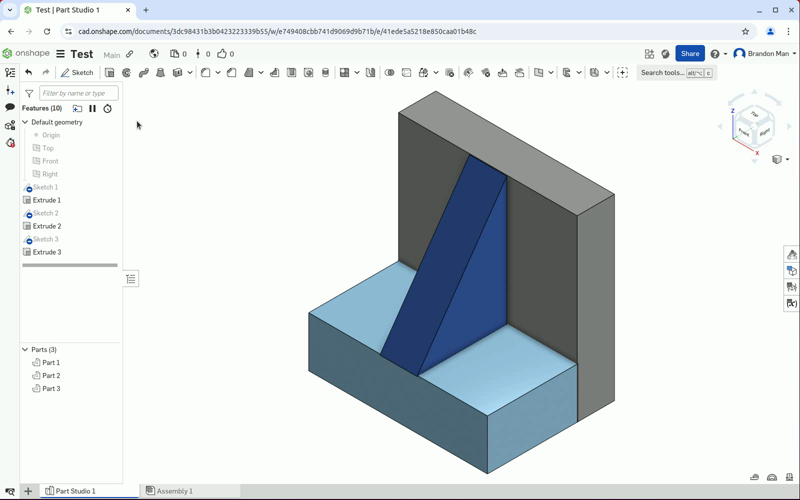
mouse_move(73, 189)
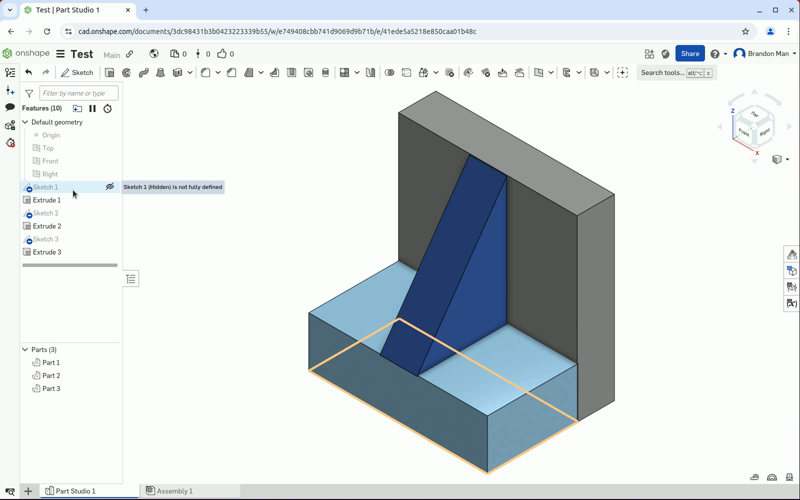
click(73, 189)